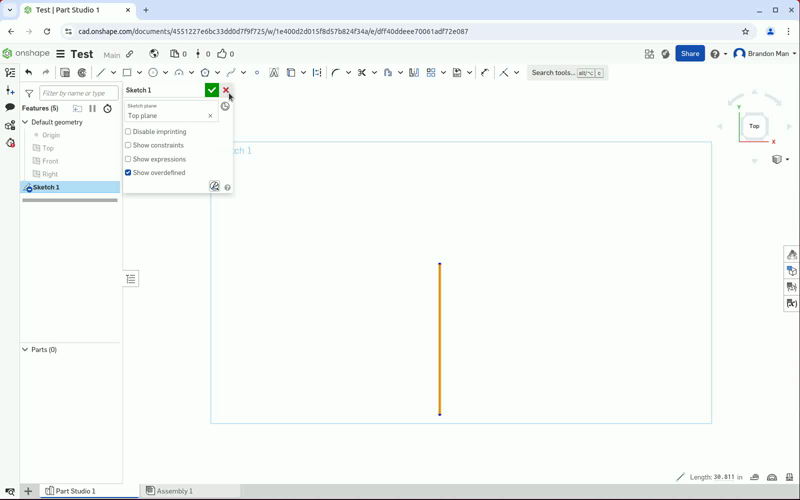
key(shift+h)
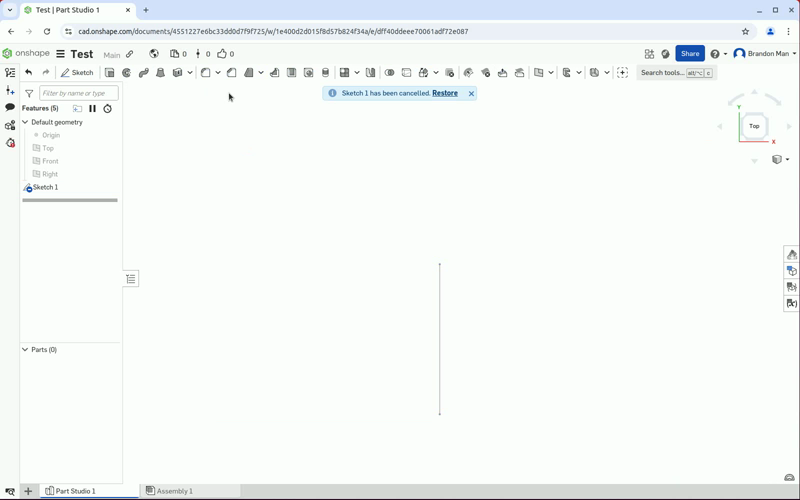
key(shift+s)
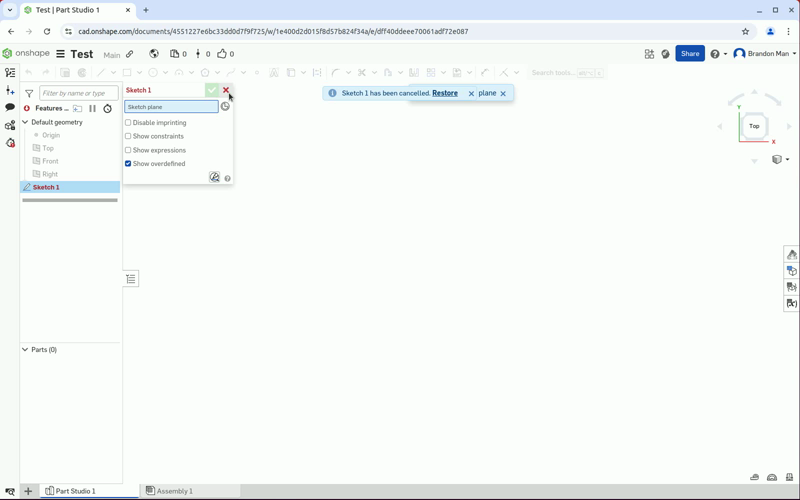
mouse_move(73, 150)
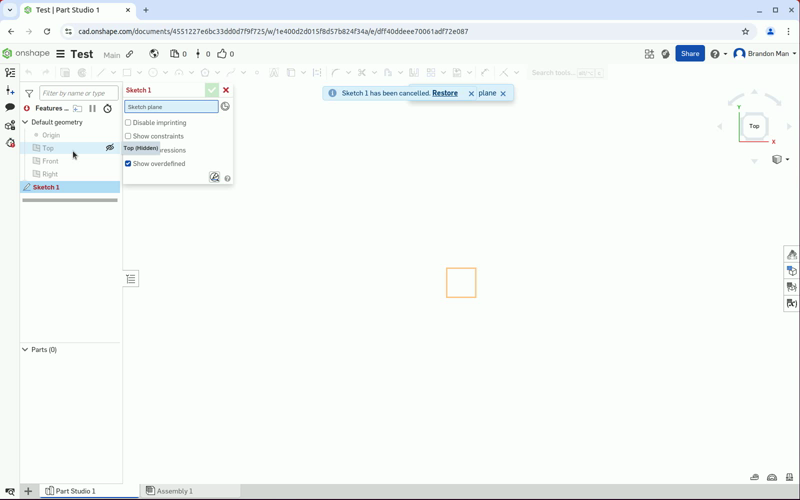
click(73, 150)
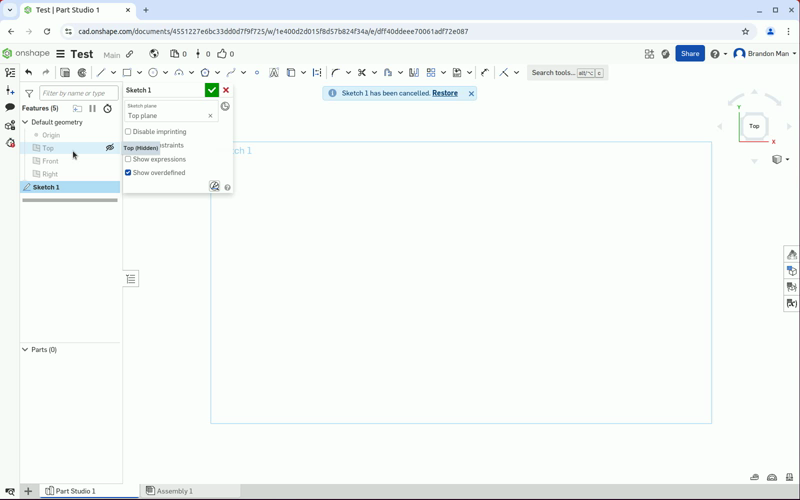
mouse_move(73, 352)
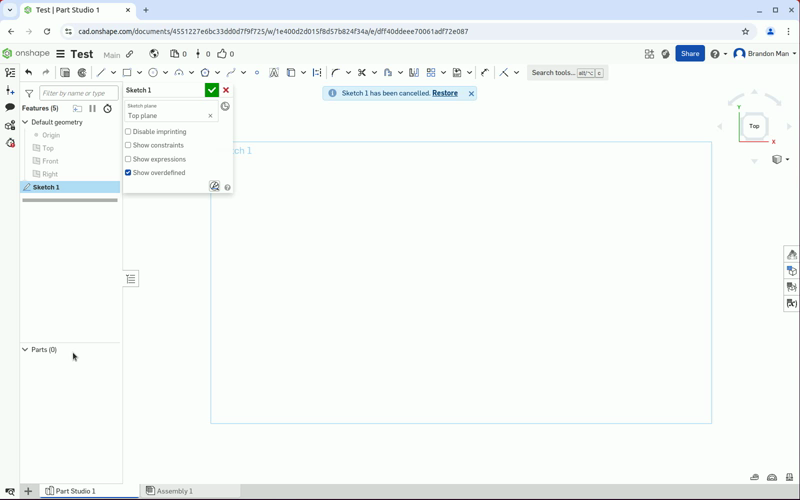
key(y)
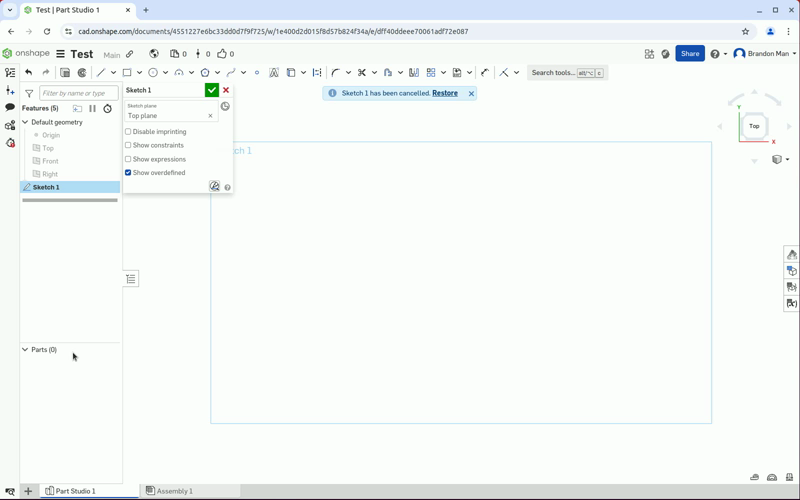
key(l)
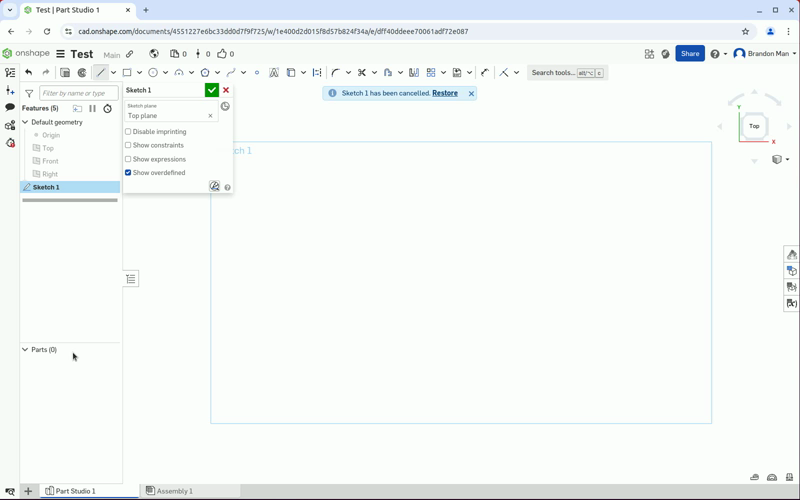
key_down(shift)
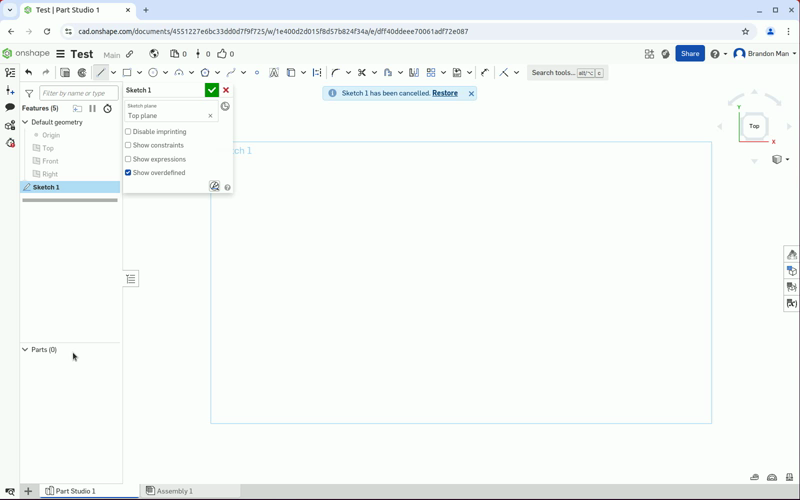
mouse_move(358, 333)
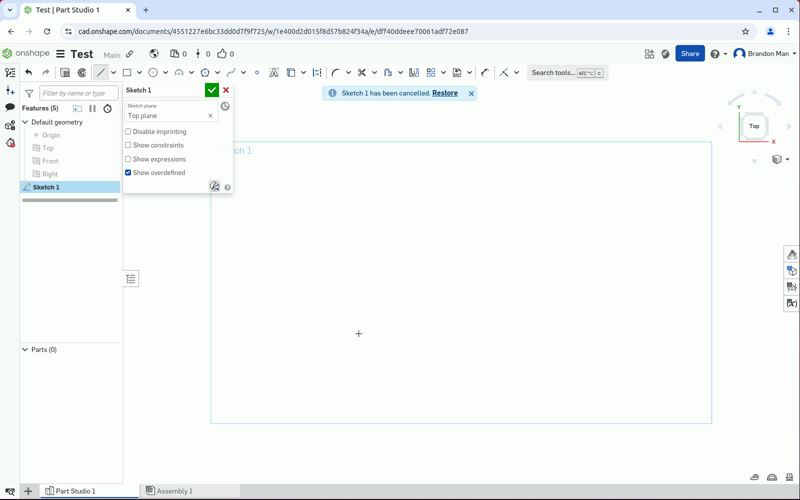
click(358, 333)
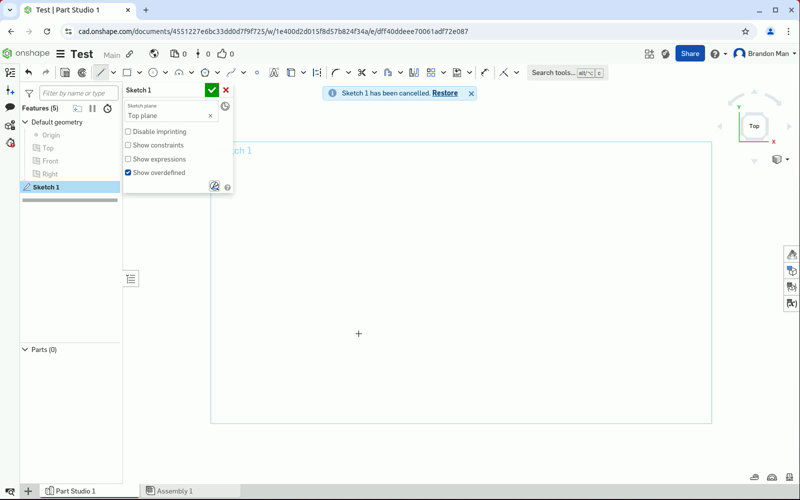
key_up(shift)
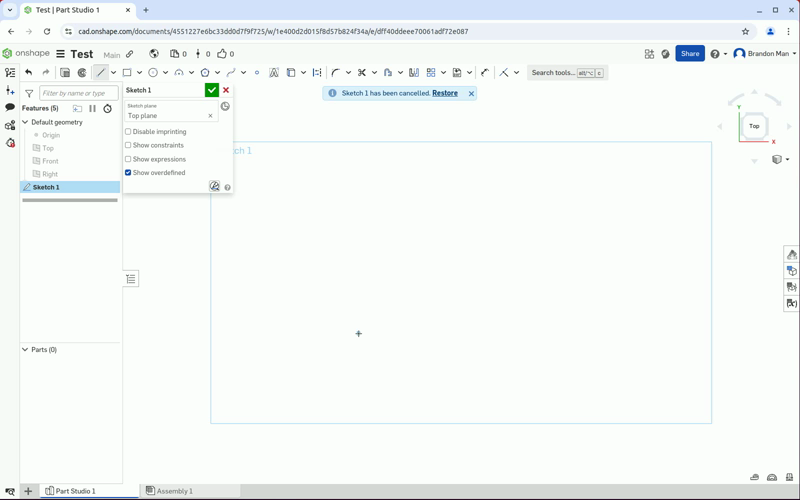
key_down(shift)
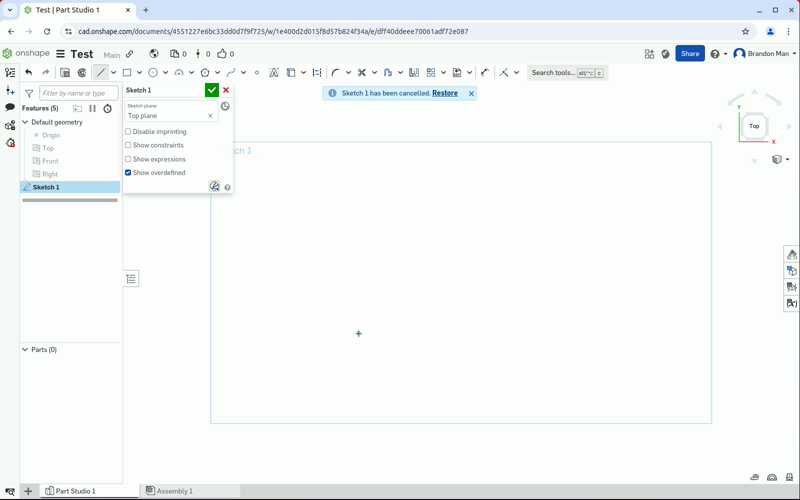
mouse_move(562, 333)
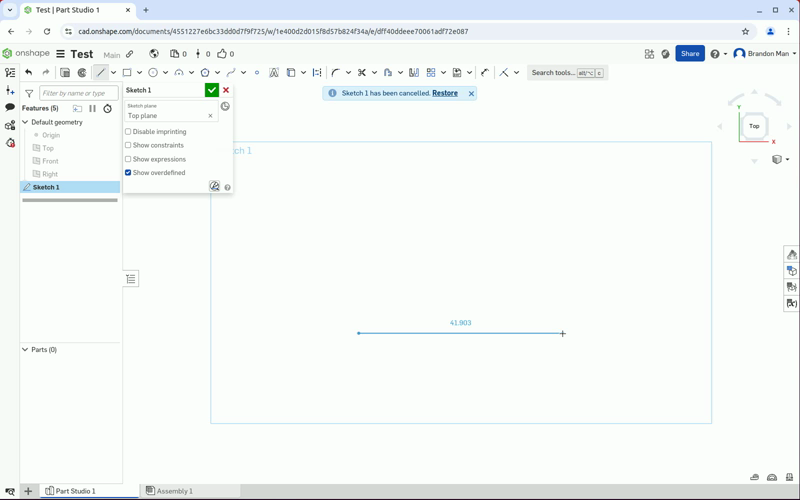
click(562, 333)
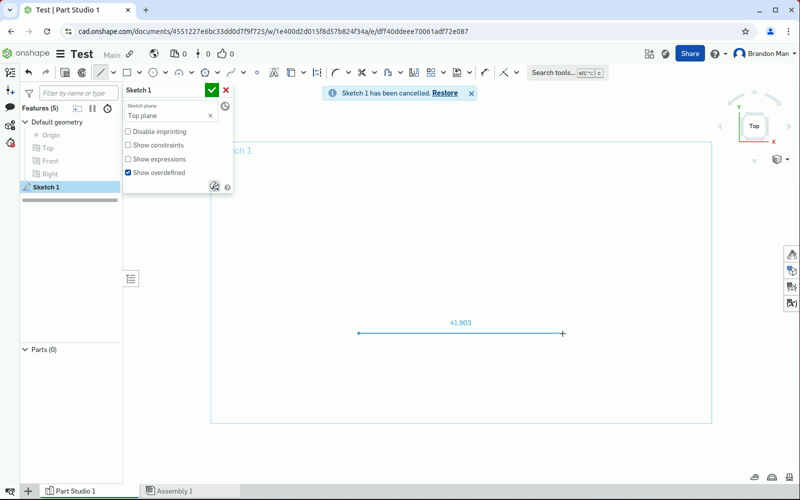
key_up(shift)
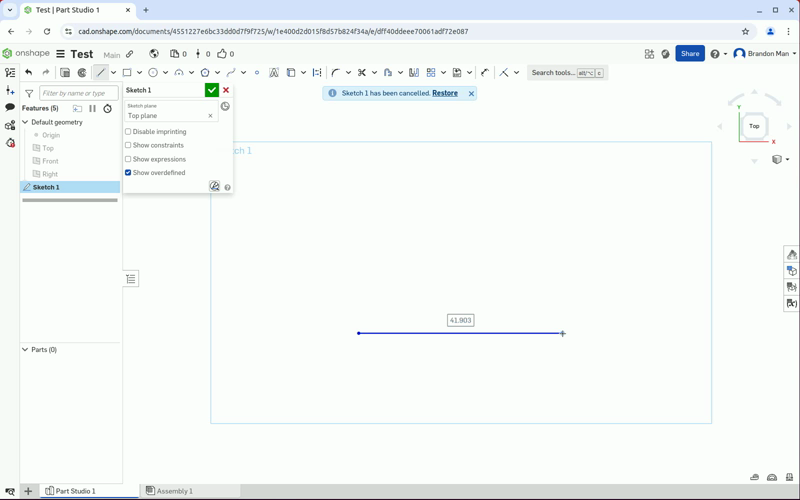
key_down(shift)
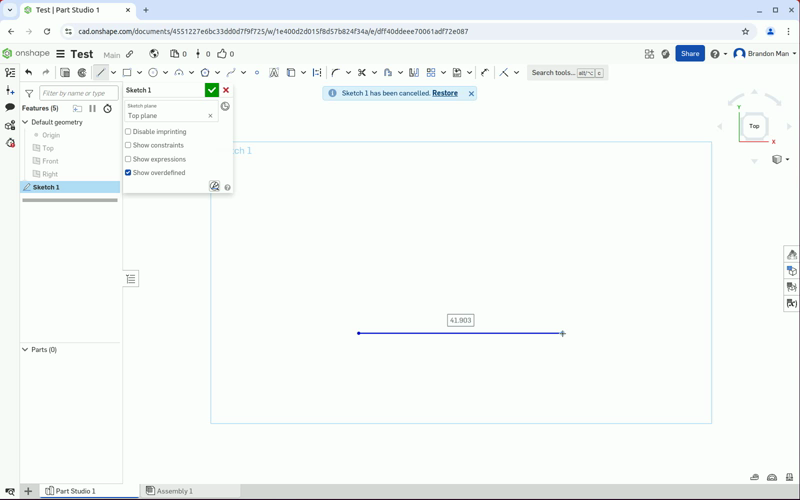
mouse_move(562, 232)
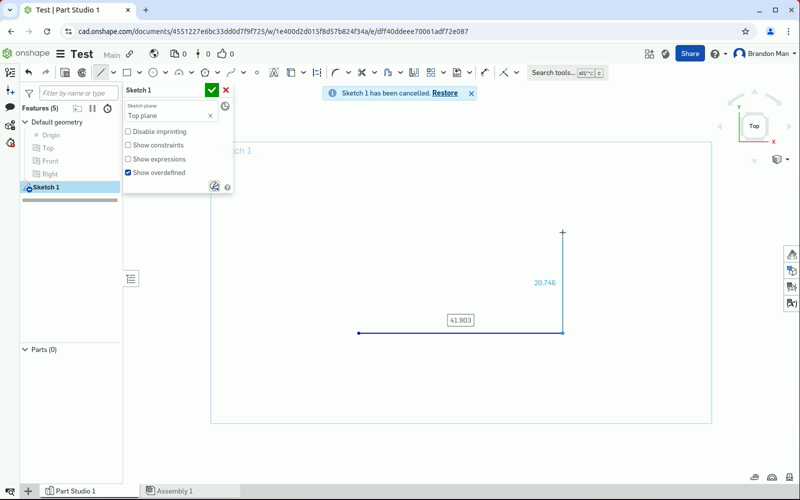
click(562, 232)
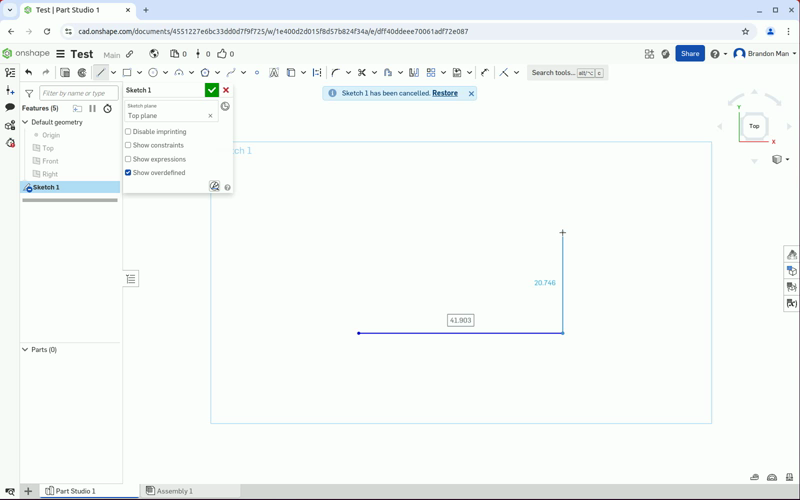
key_up(shift)
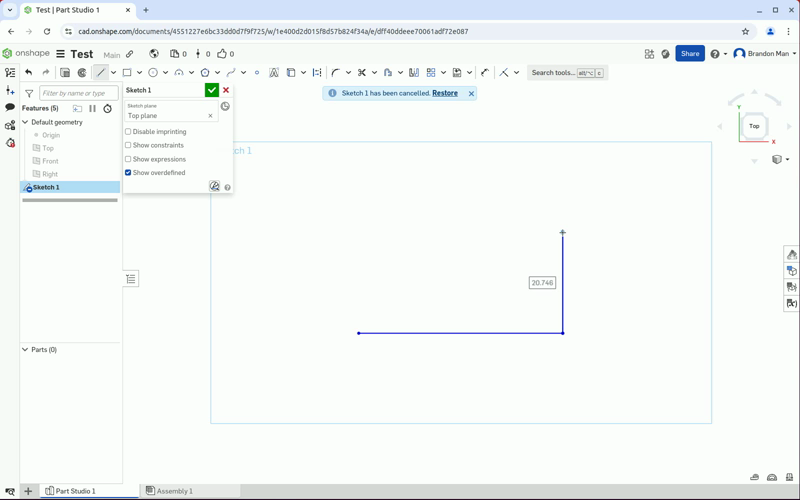
key_down(shift)
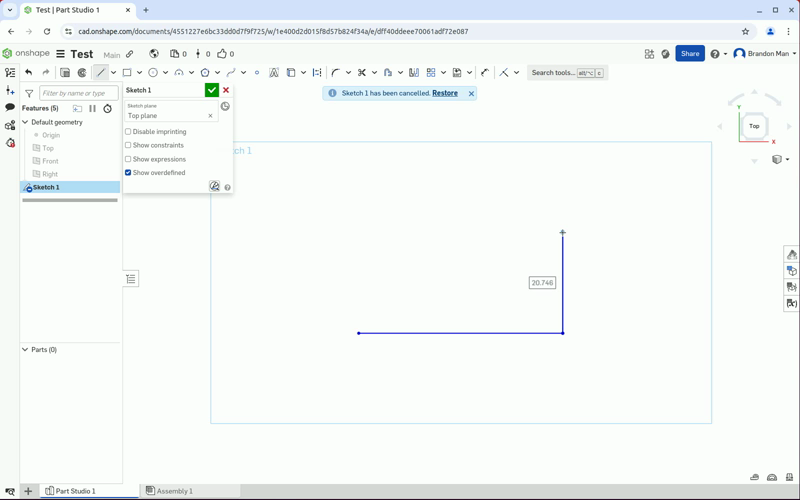
mouse_move(358, 232)
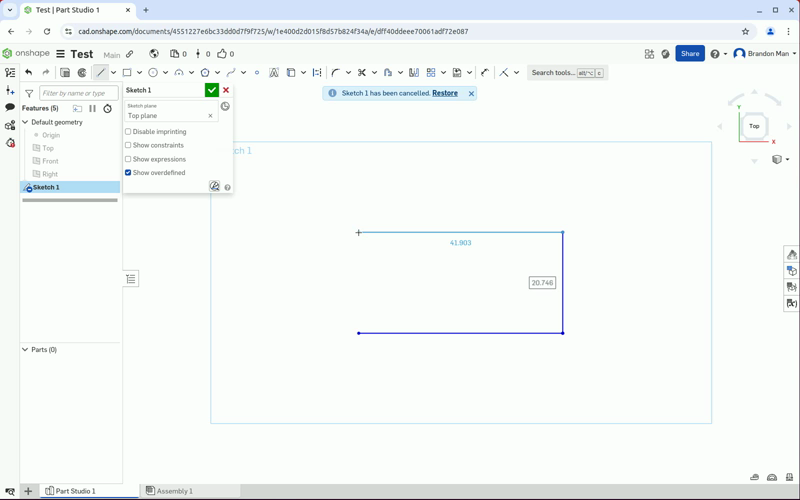
click(358, 232)
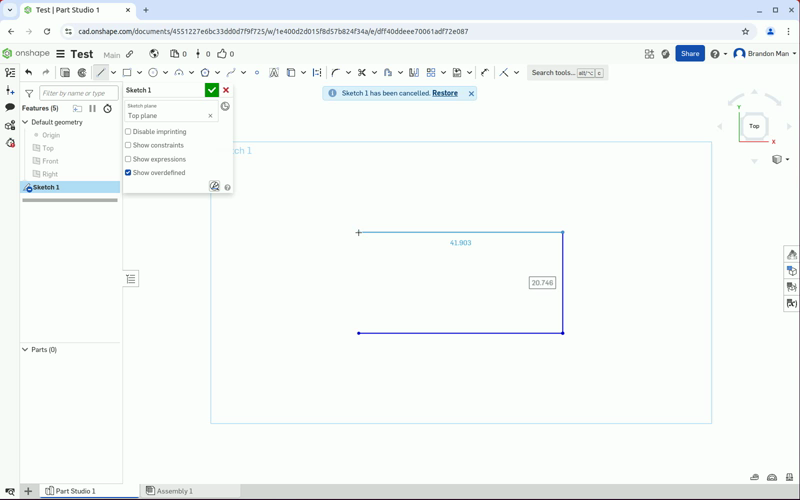
key_up(shift)
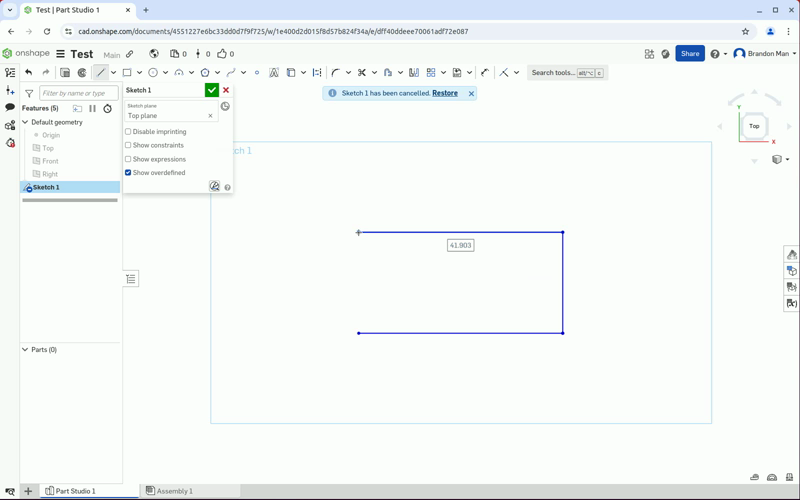
key_down(shift)
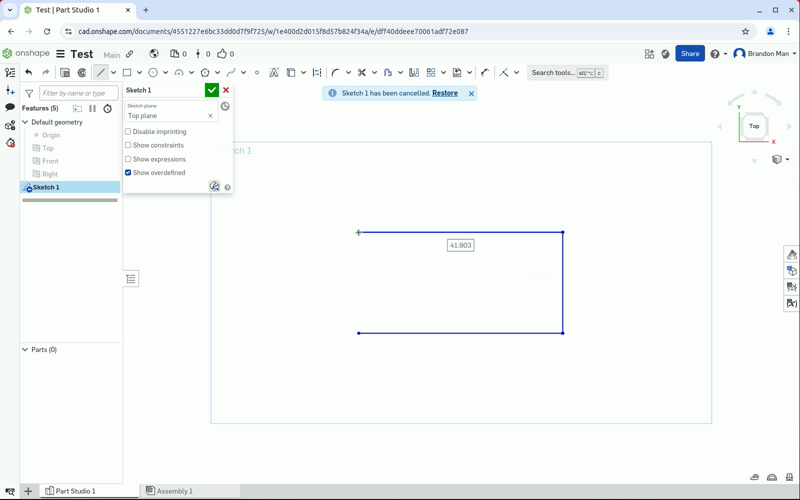
mouse_move(358, 333)
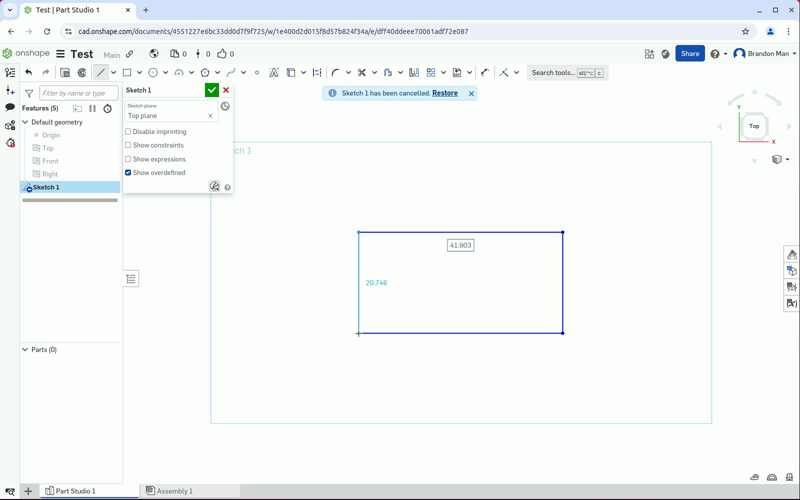
key_up(shift)
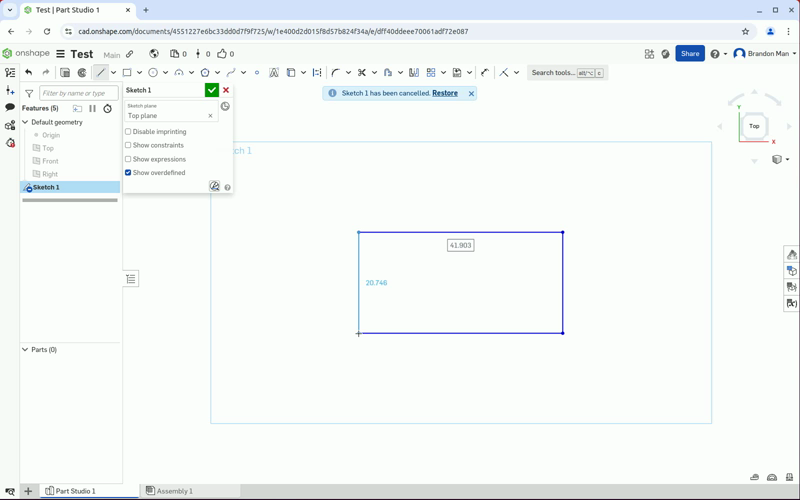
click(358, 333)
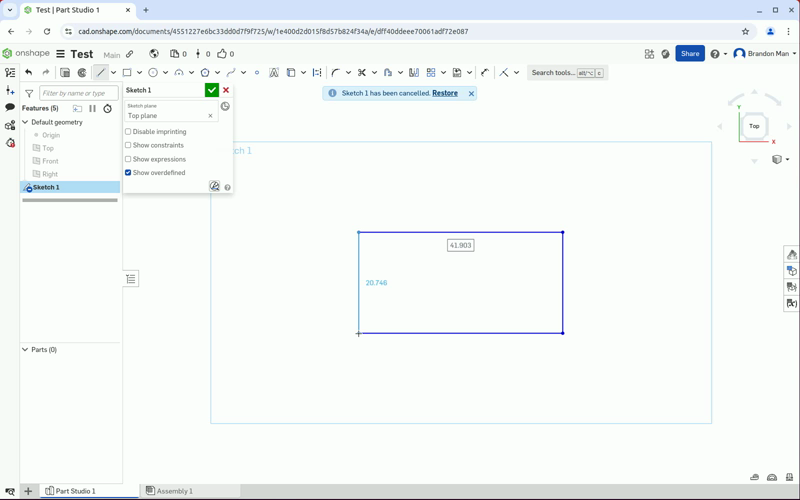
key(esc)
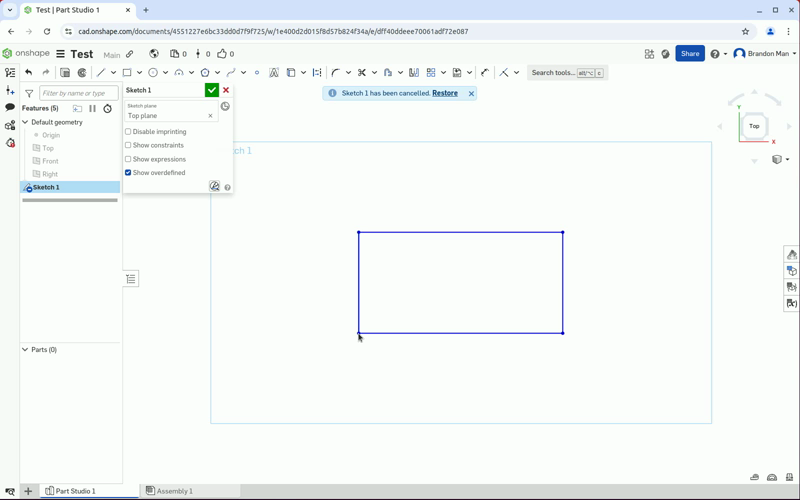
mouse_move(448, 296)
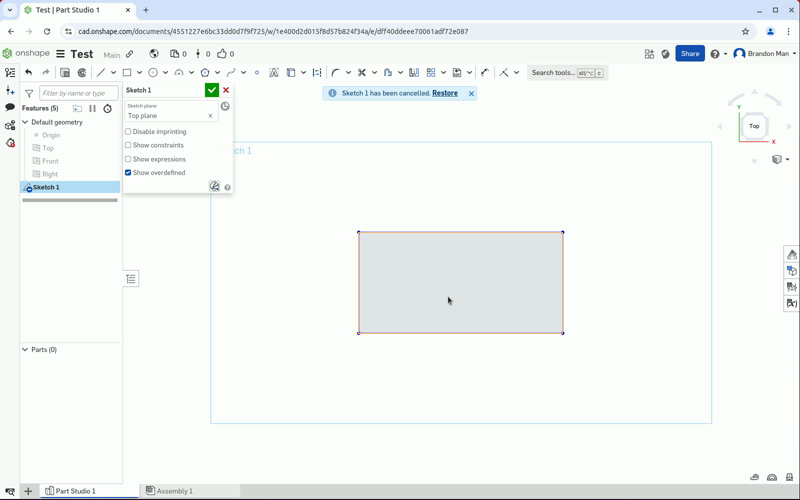
click(448, 296)
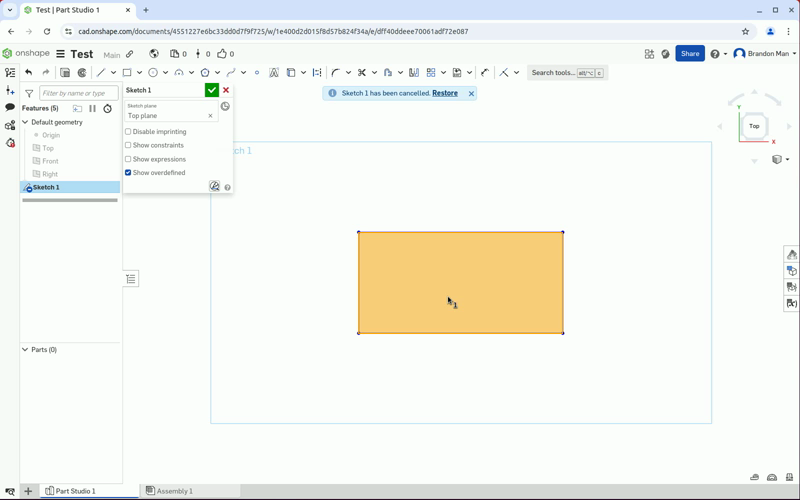
mouse_move(73, 352)
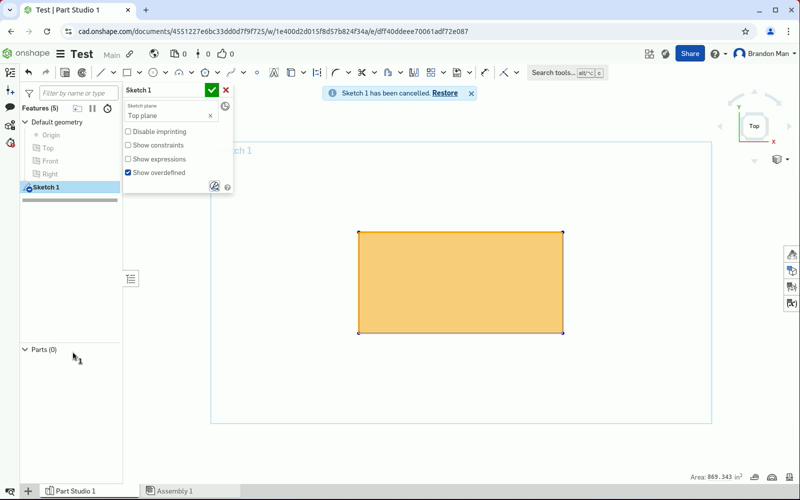
key(shift+y)
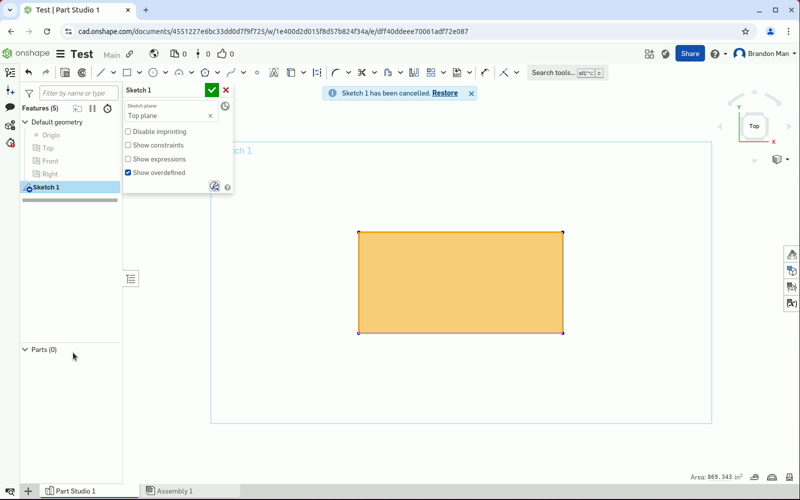
key(shift+e)
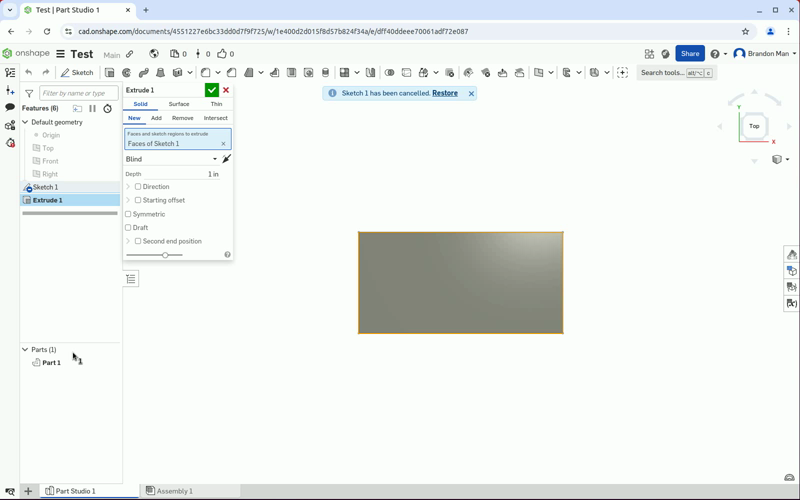
mouse_move(143, 106)
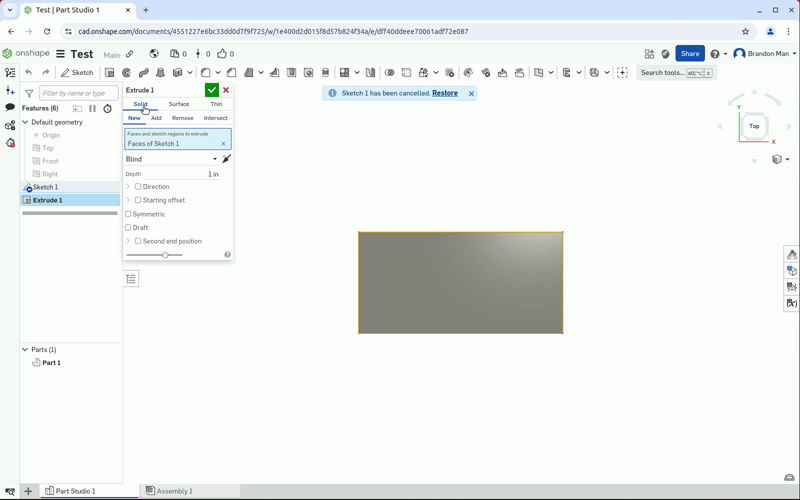
click(143, 106)
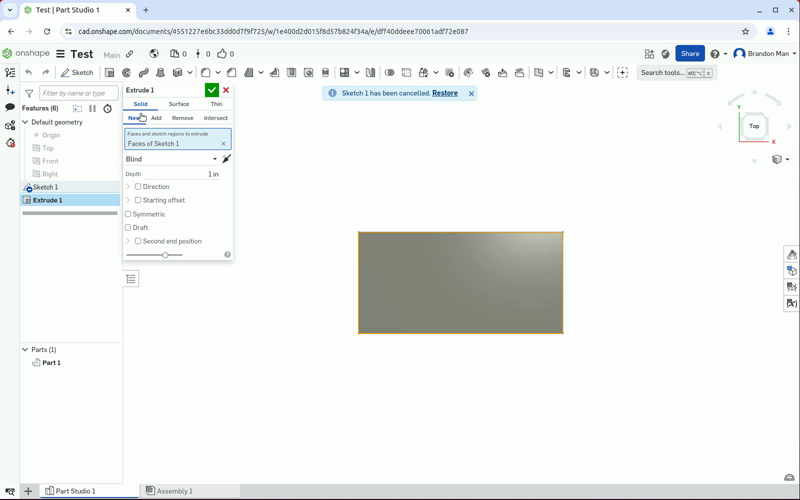
mouse_move(137, 120)
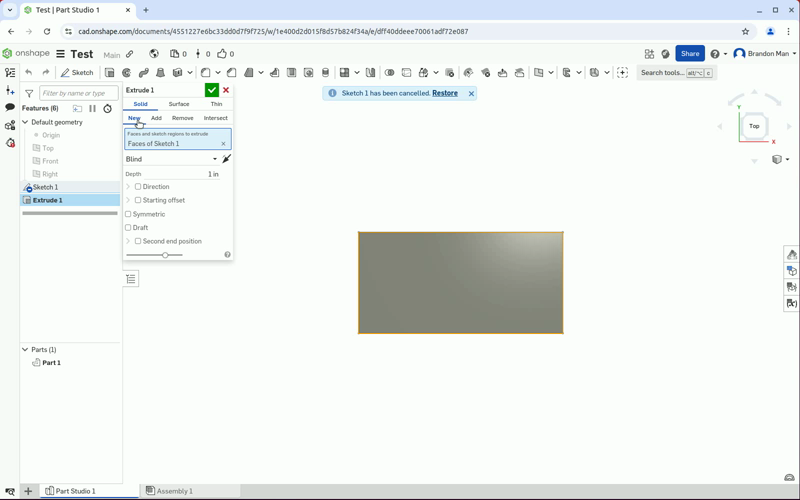
click(137, 120)
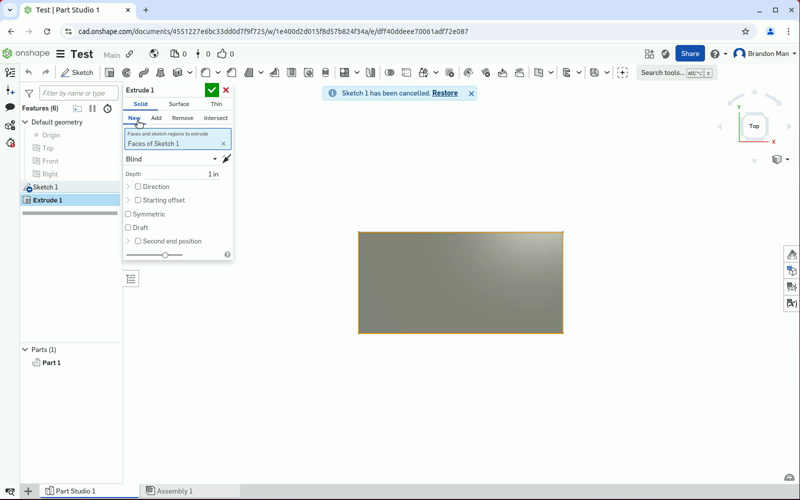
key(tab, 4)
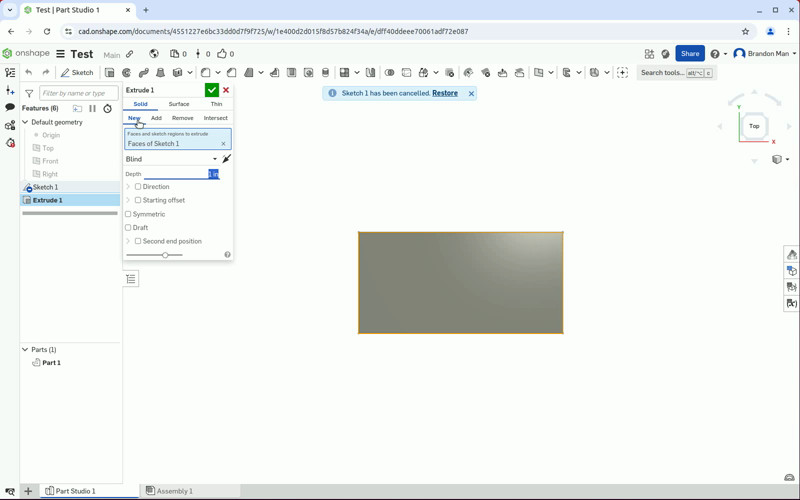
text(2.166)
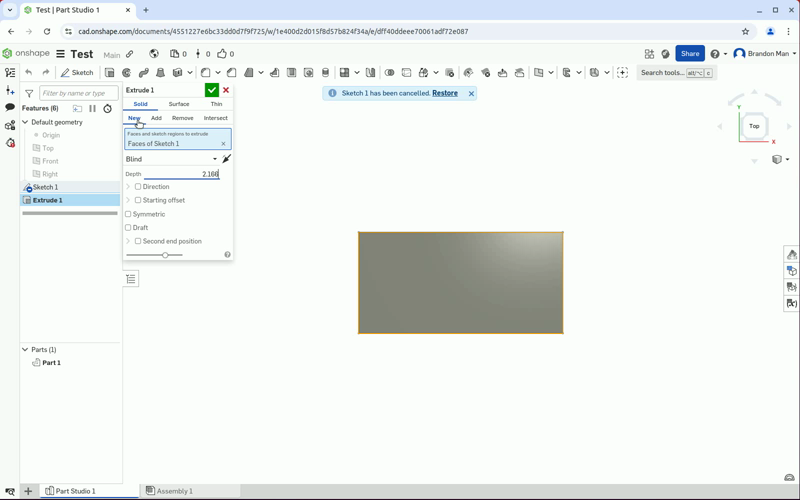
key(enter)
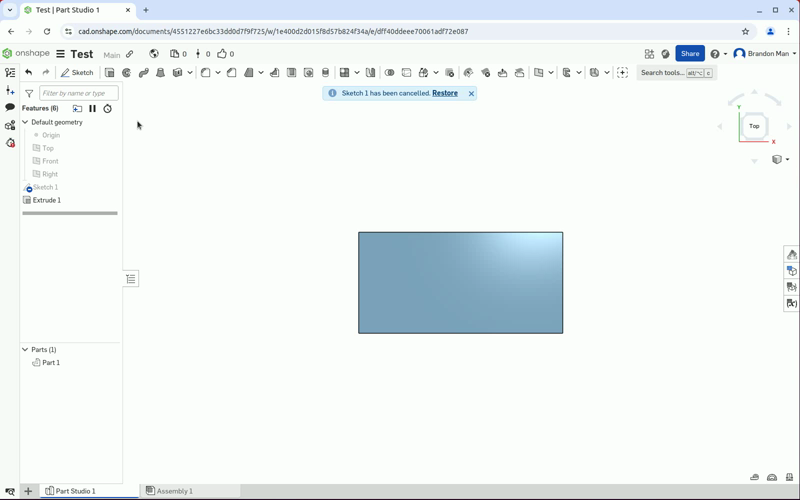
key(shift+h)
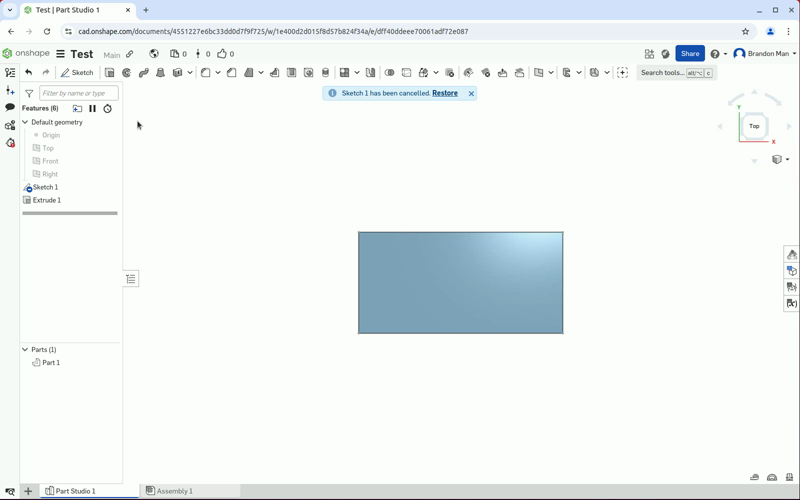
key(shift+h)
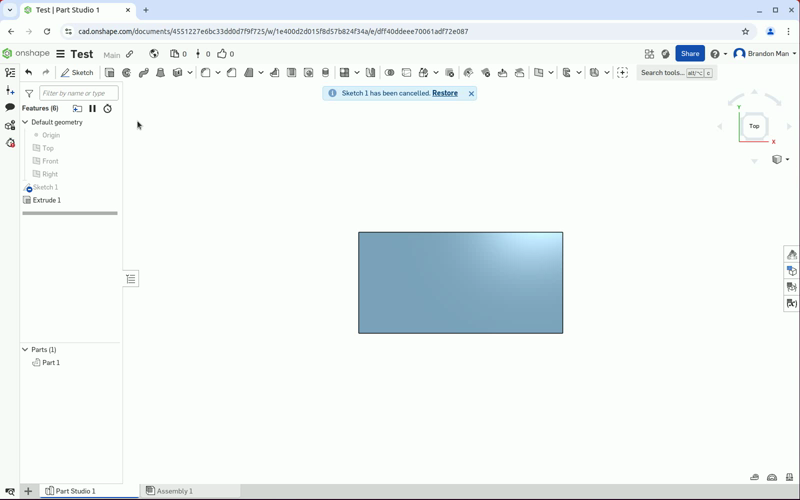
mouse_move(73, 189)
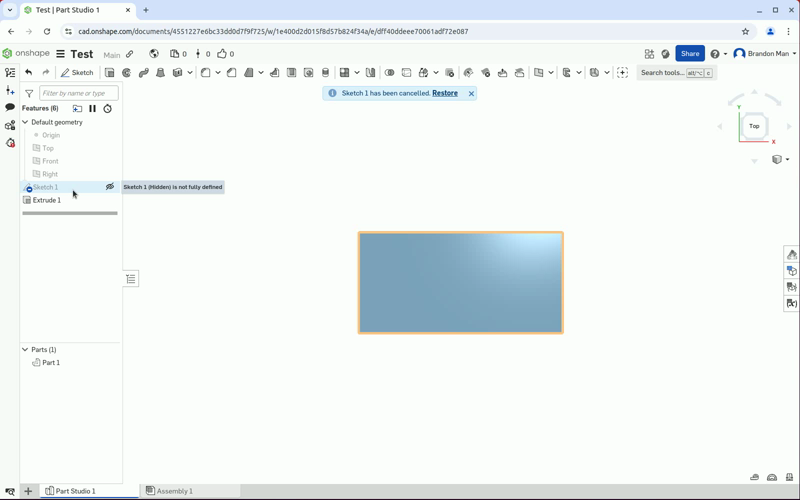
click(73, 189)
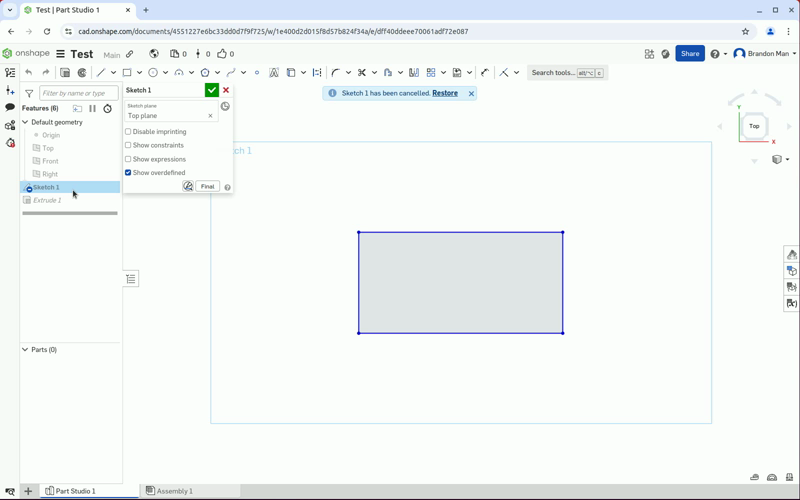
mouse_move(229, 92)
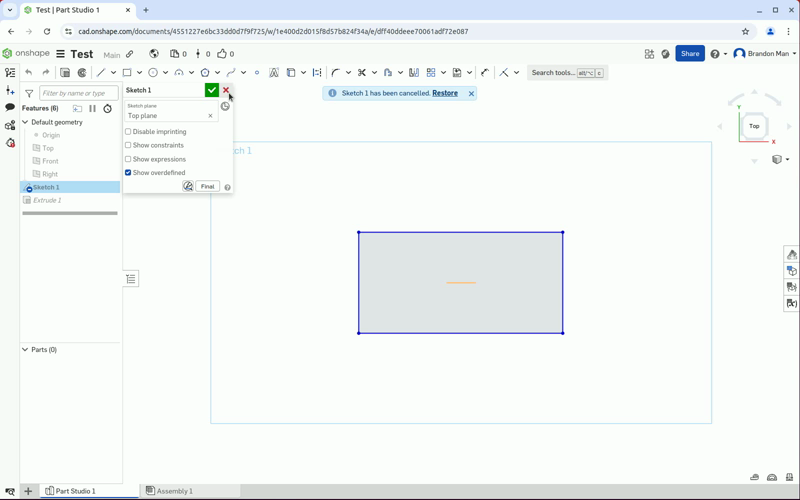
click(229, 92)
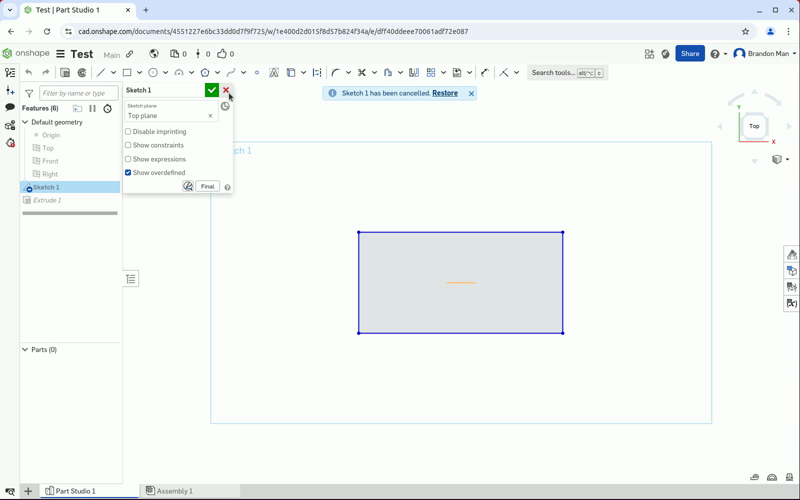
key(shift+s)
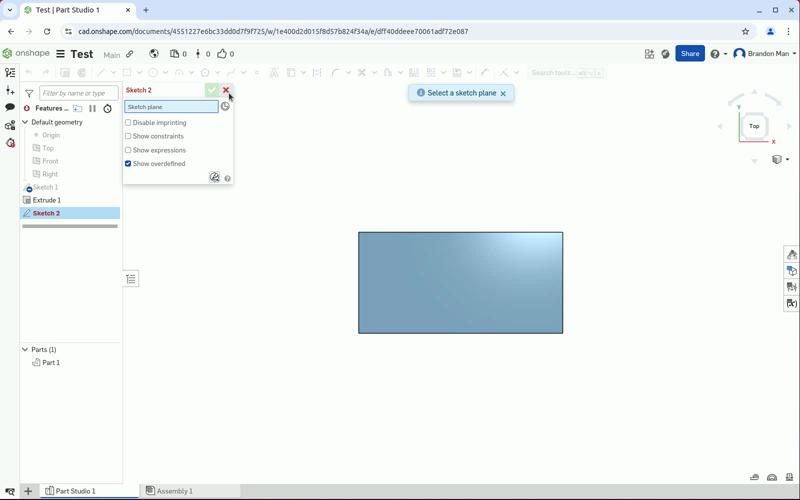
mouse_move(73, 150)
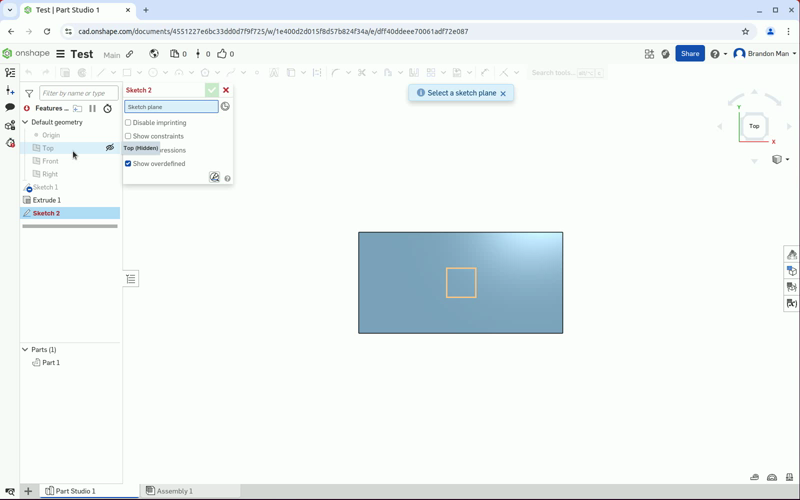
click(73, 150)
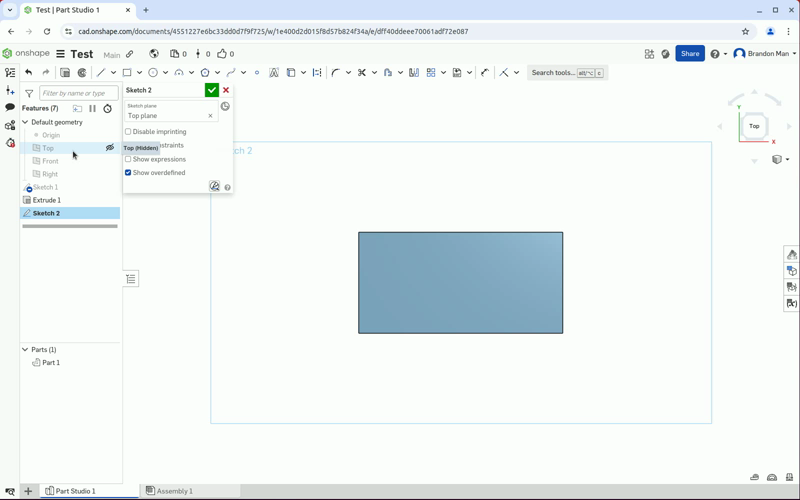
mouse_move(73, 352)
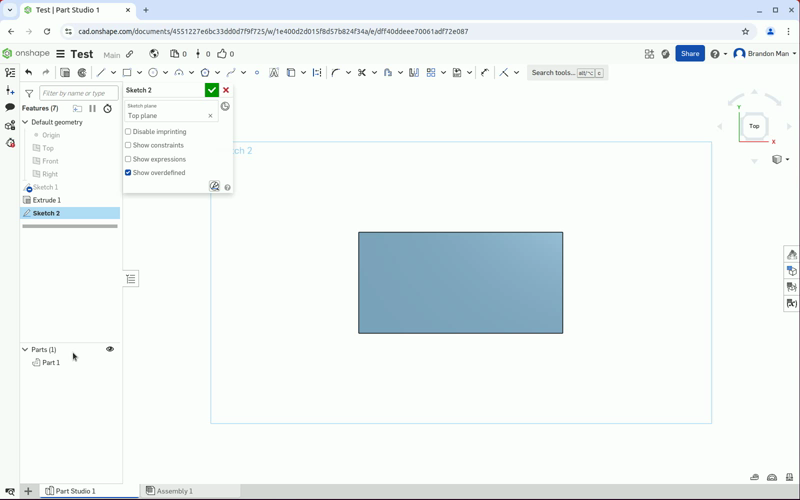
key(y)
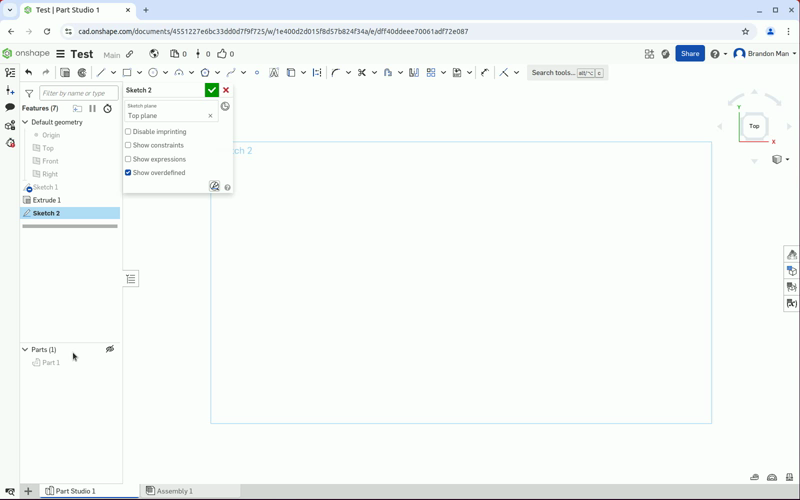
key(l)
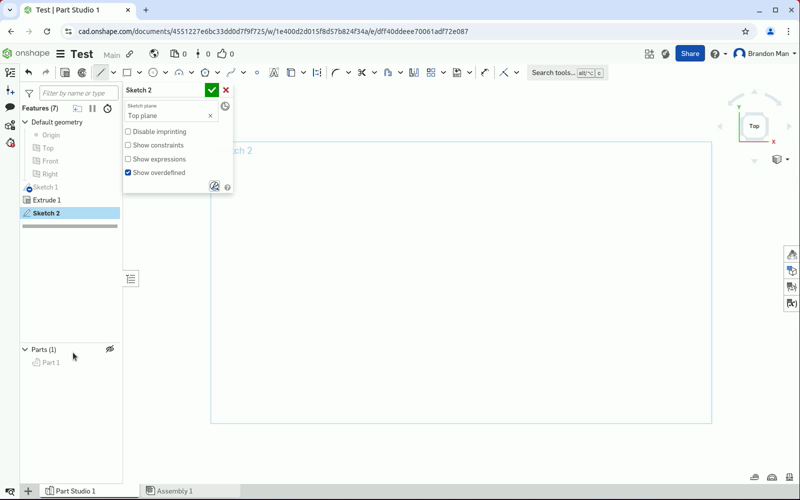
key_down(shift)
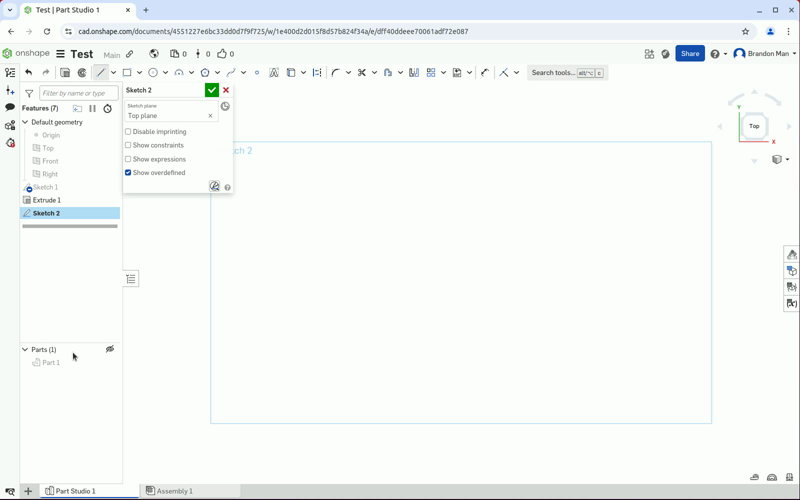
mouse_move(348, 343)
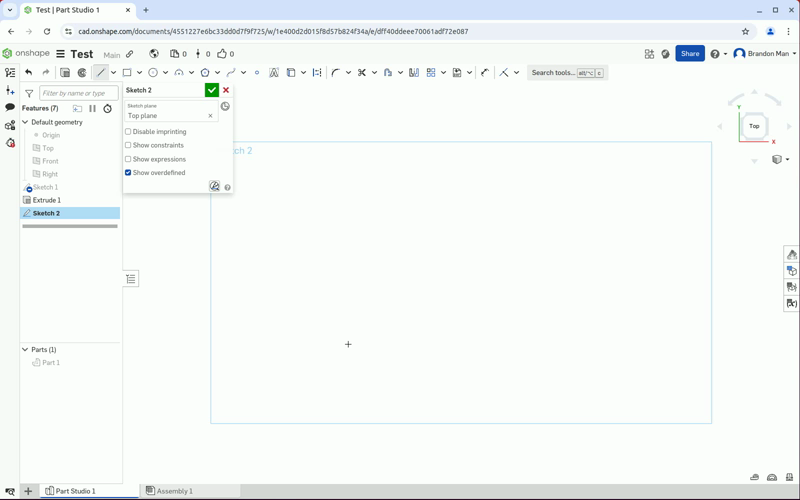
click(348, 343)
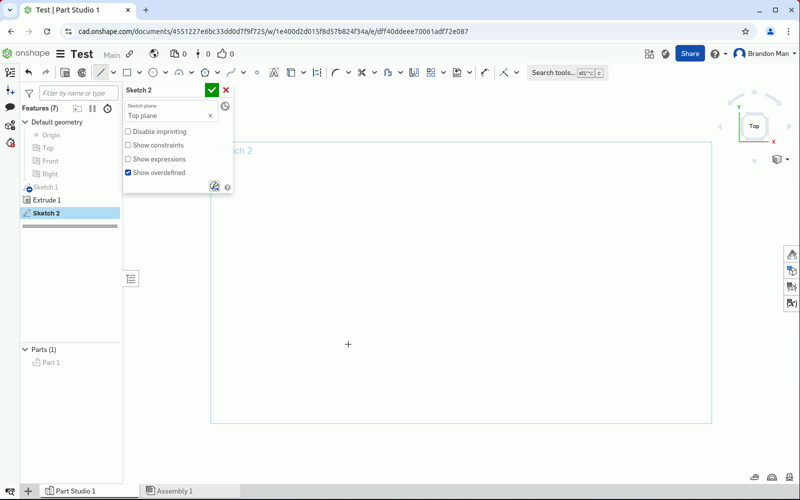
key_up(shift)
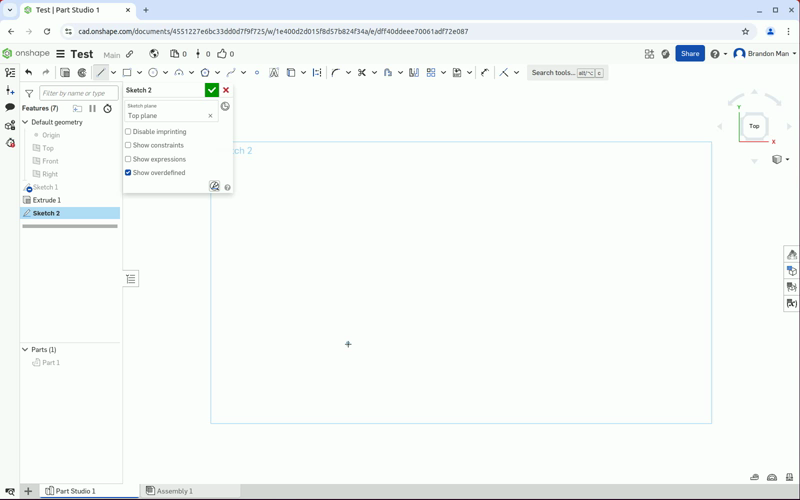
key_down(shift)
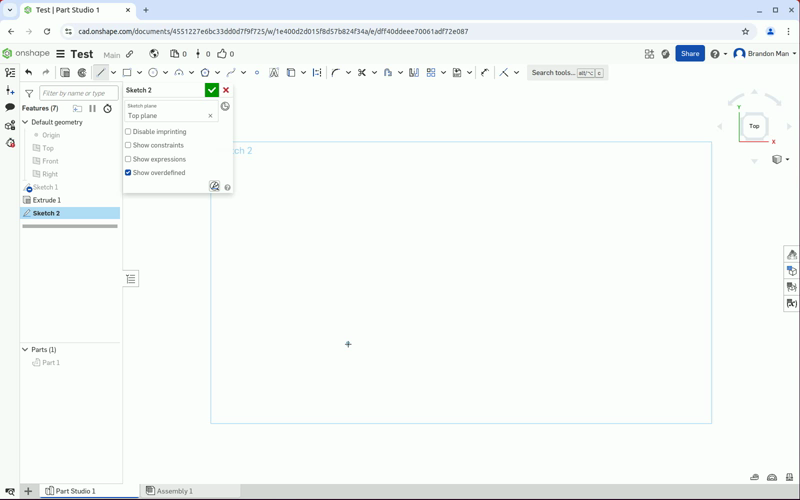
mouse_move(572, 343)
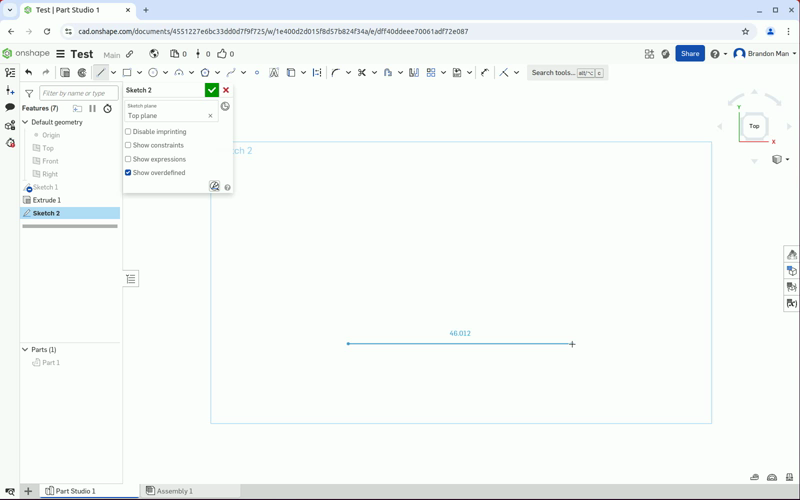
click(572, 343)
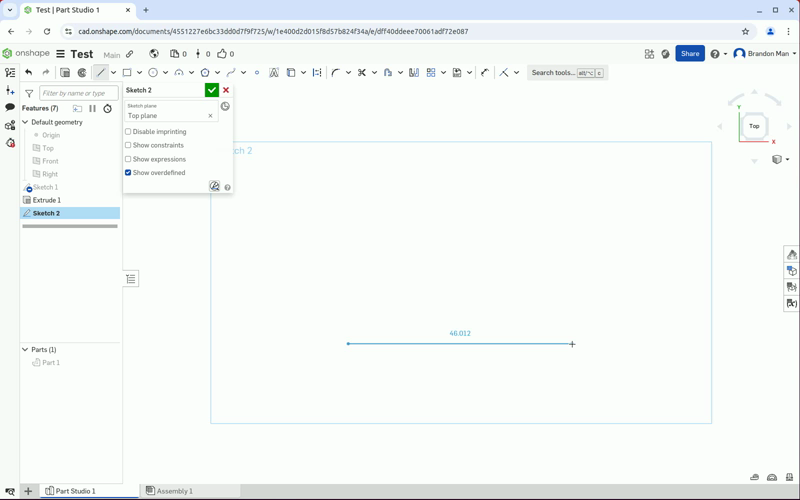
key_up(shift)
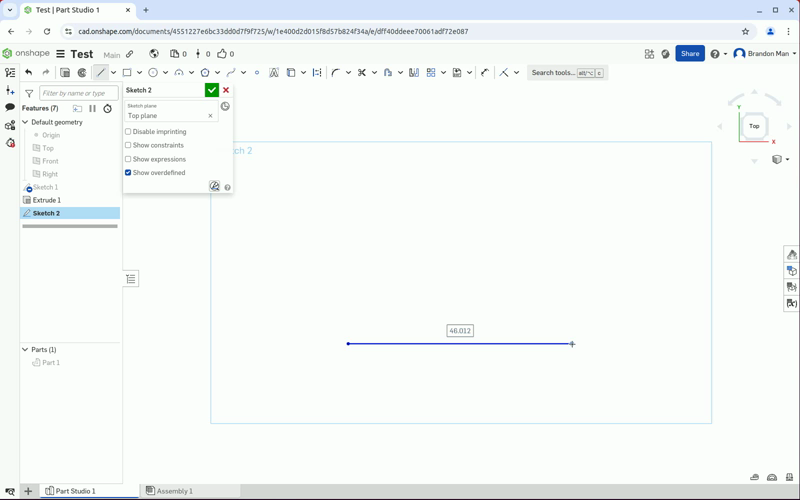
key_down(shift)
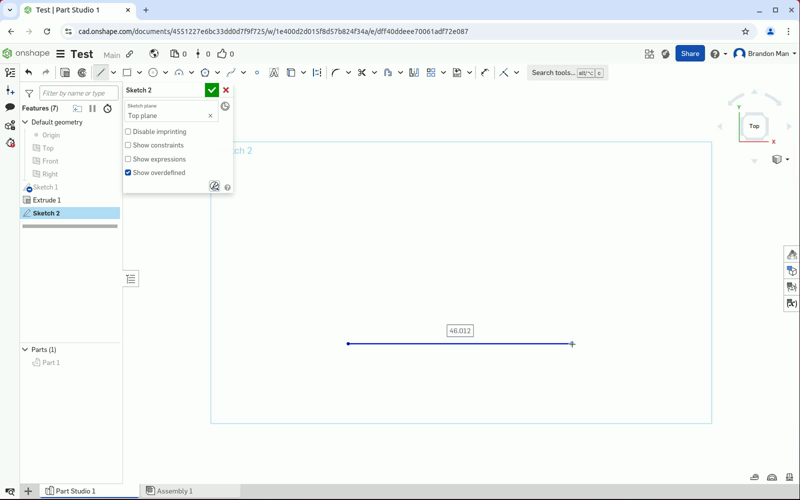
mouse_move(572, 233)
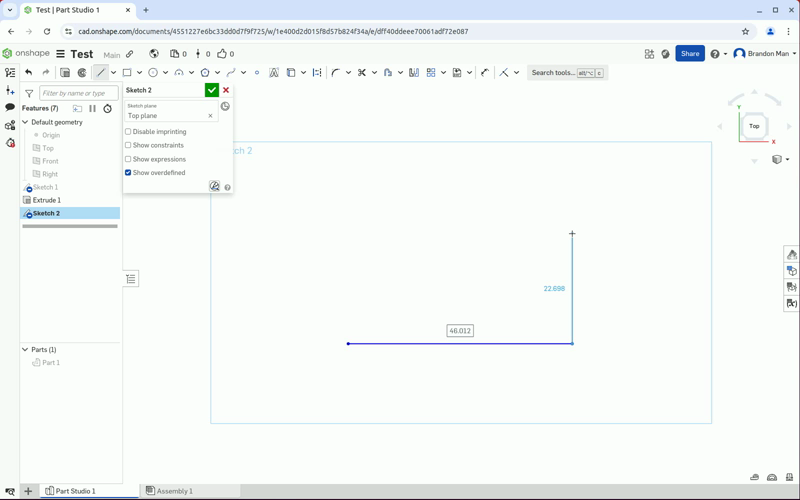
click(572, 233)
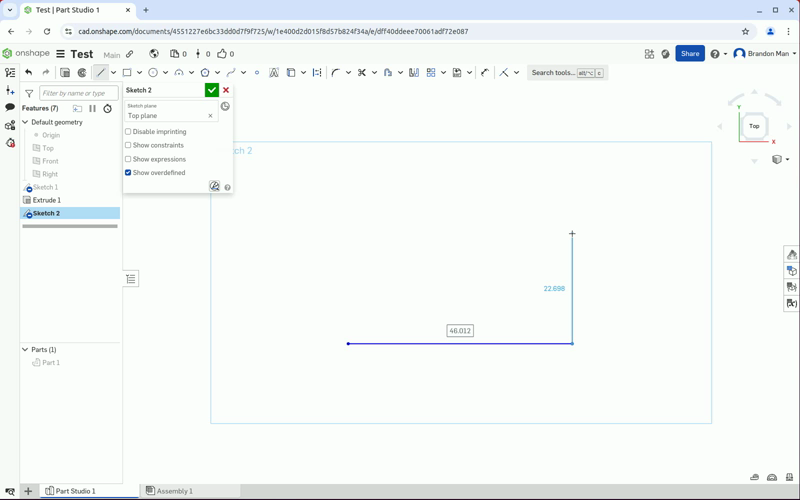
key_up(shift)
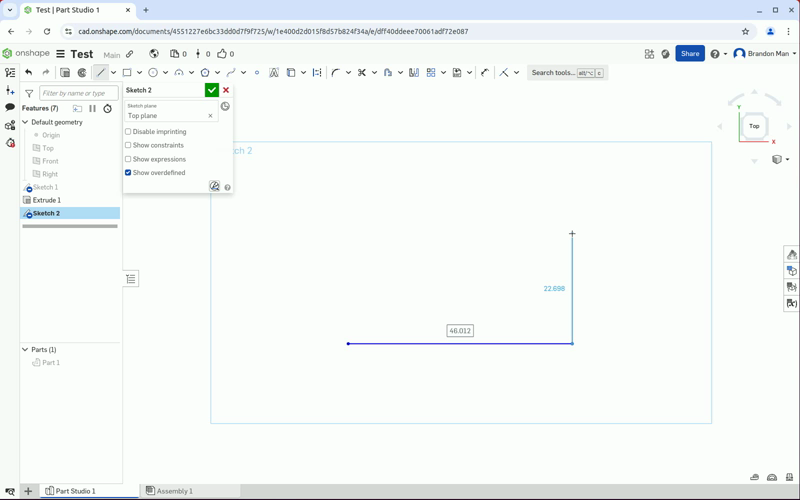
key_down(shift)
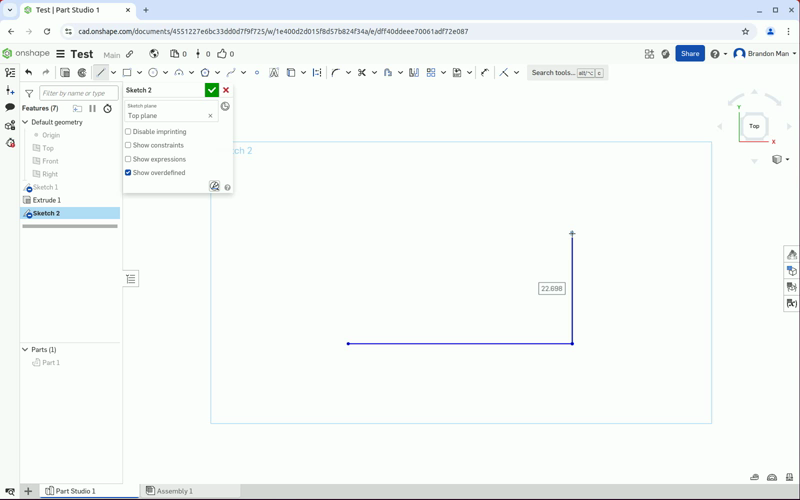
mouse_move(589, 233)
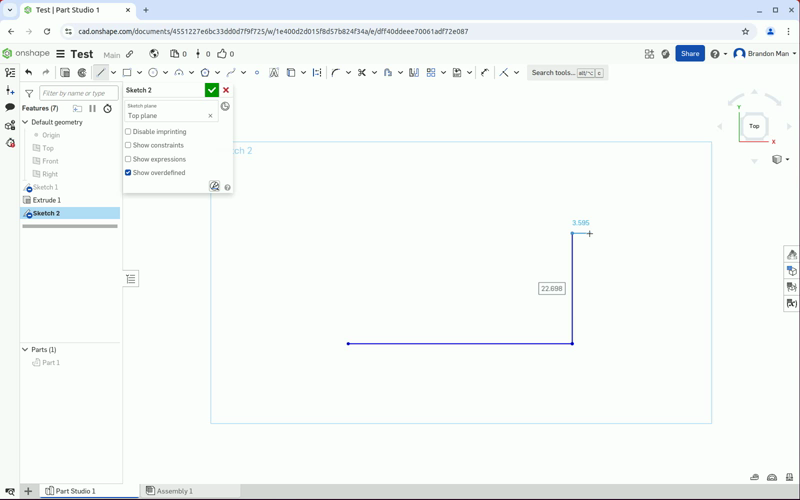
mouse_move(562, 233)
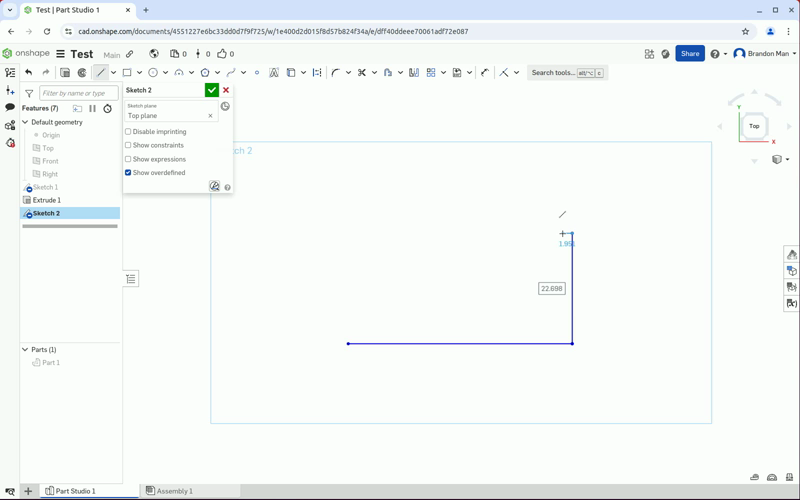
click(562, 233)
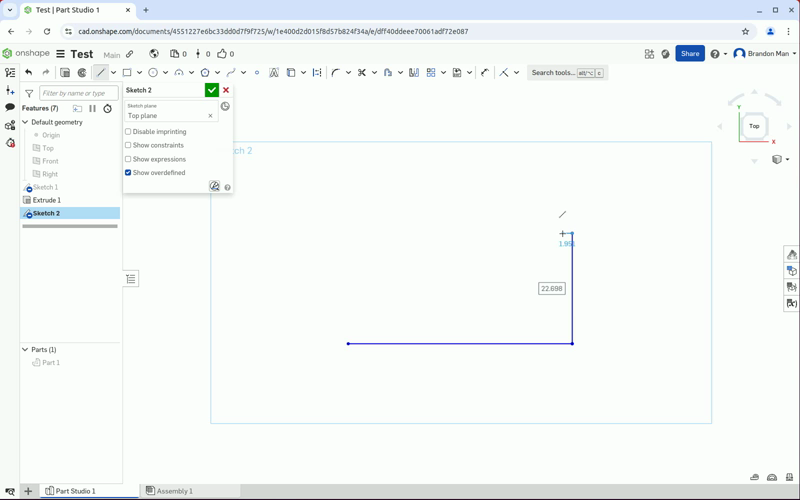
key_up(shift)
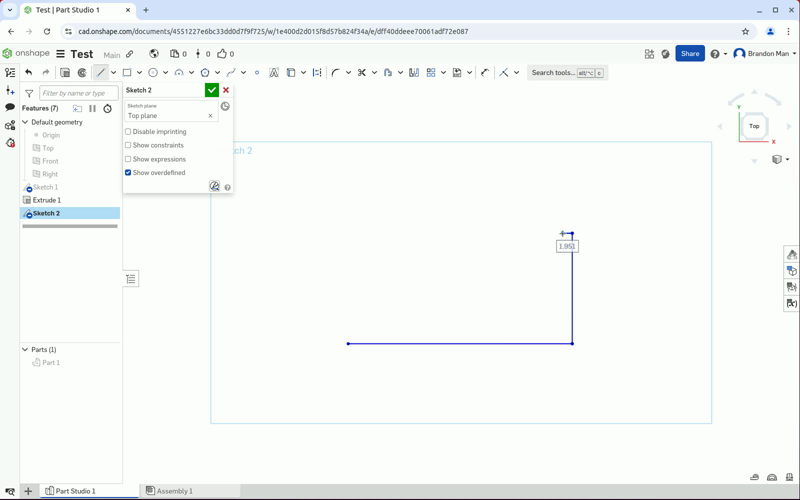
key_down(shift)
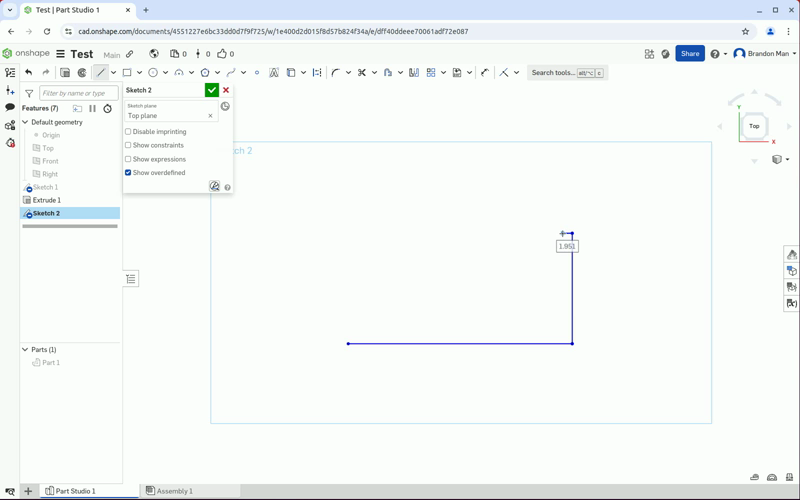
mouse_move(562, 334)
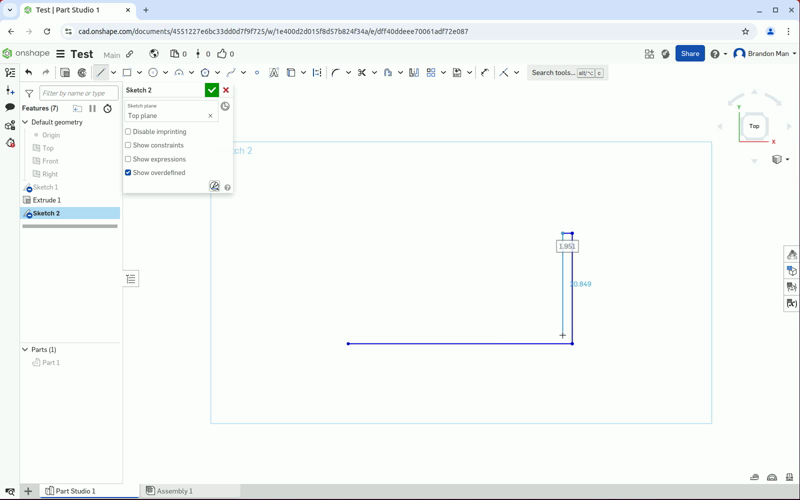
click(562, 334)
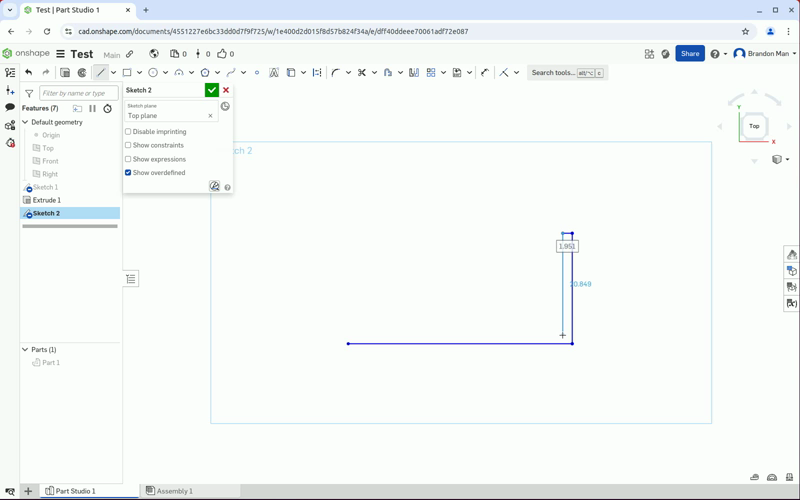
key_up(shift)
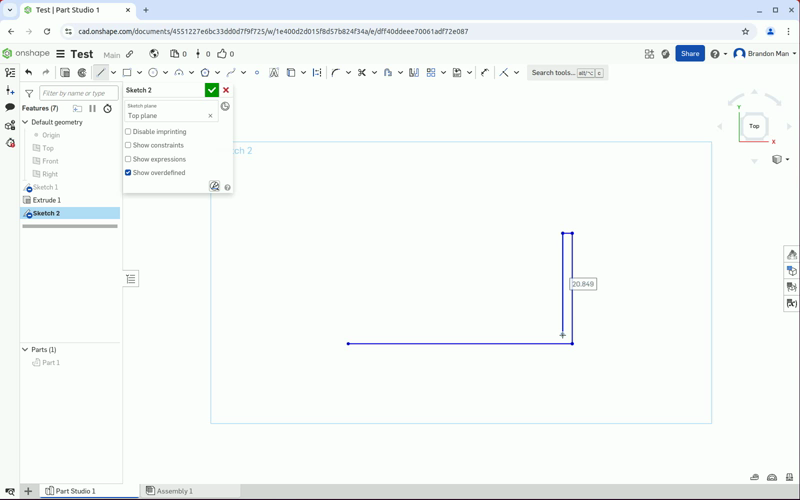
key_down(shift)
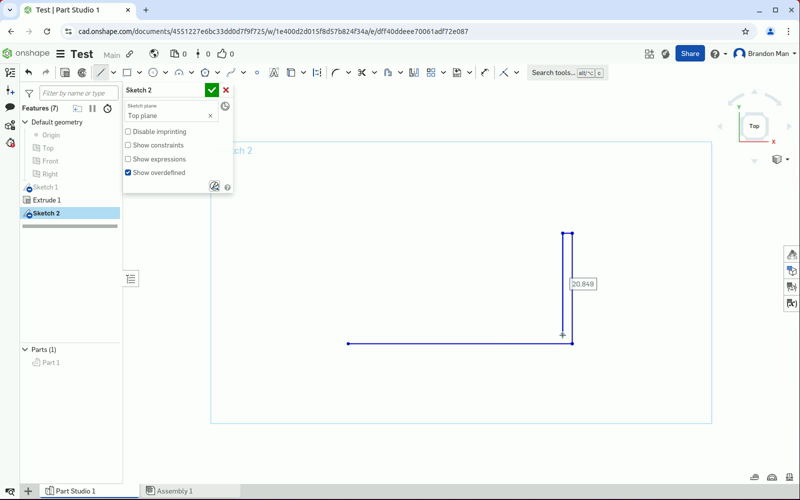
mouse_move(357, 334)
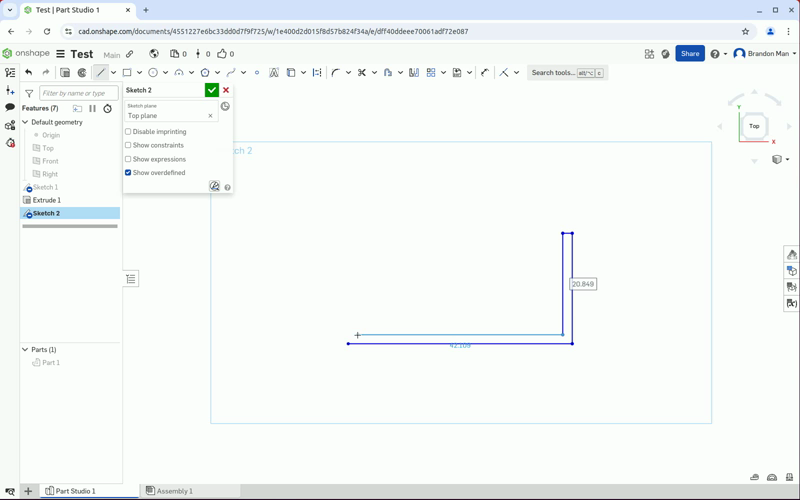
click(357, 334)
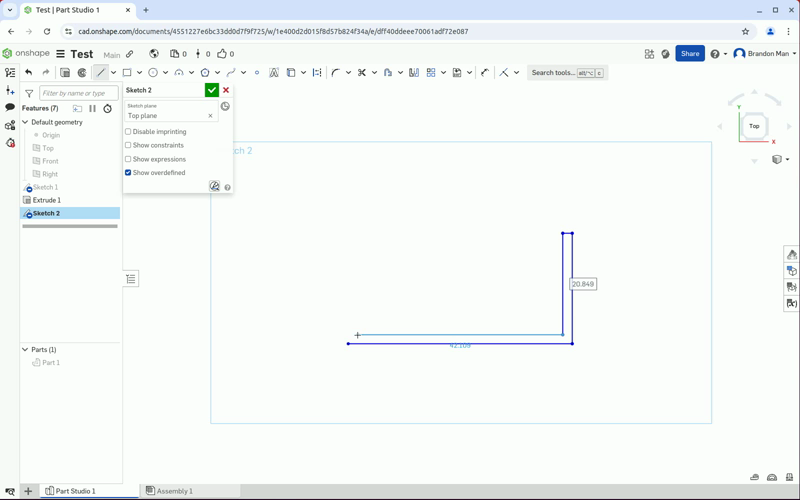
key_up(shift)
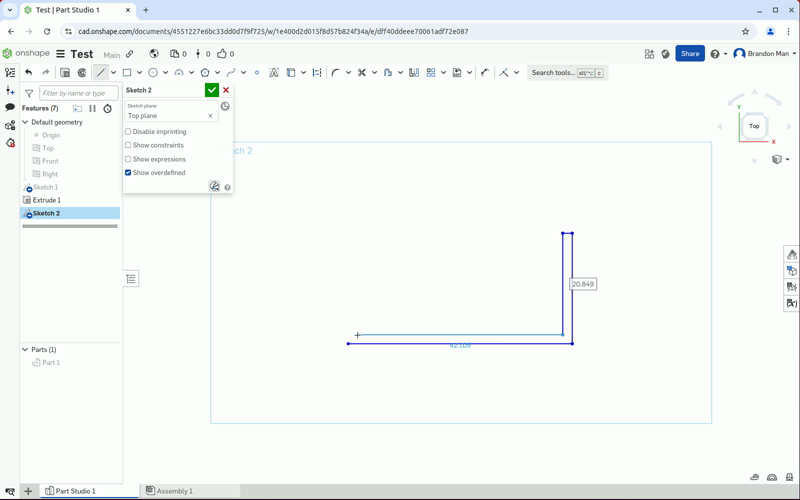
key_down(shift)
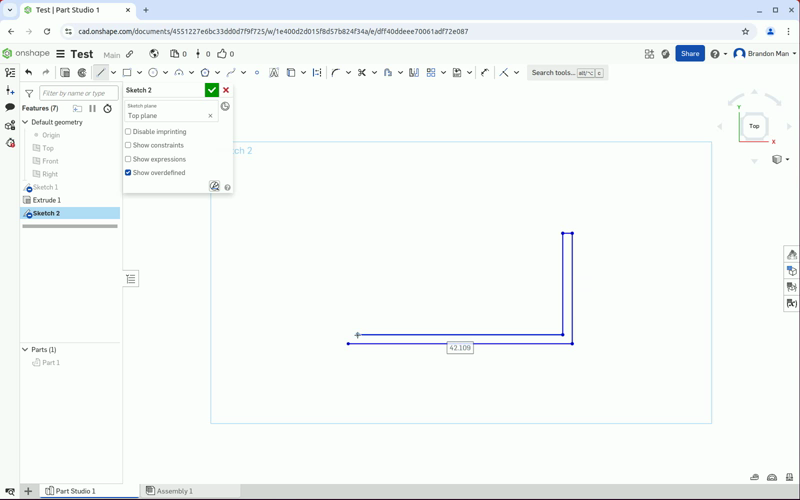
mouse_move(357, 233)
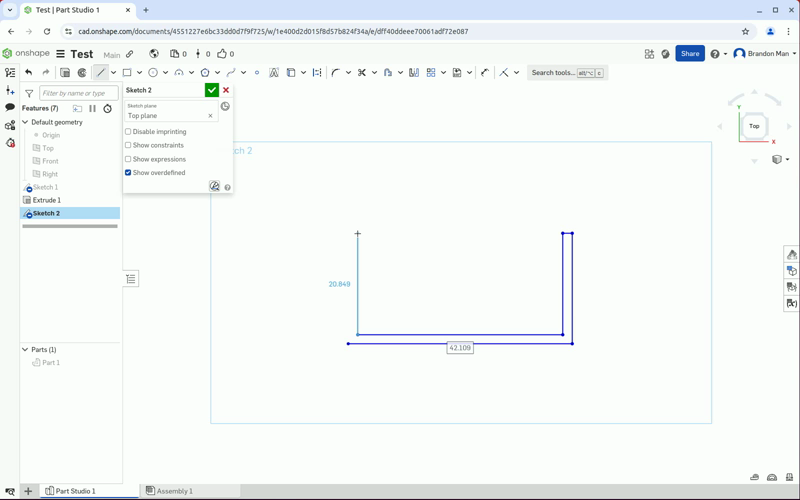
click(357, 233)
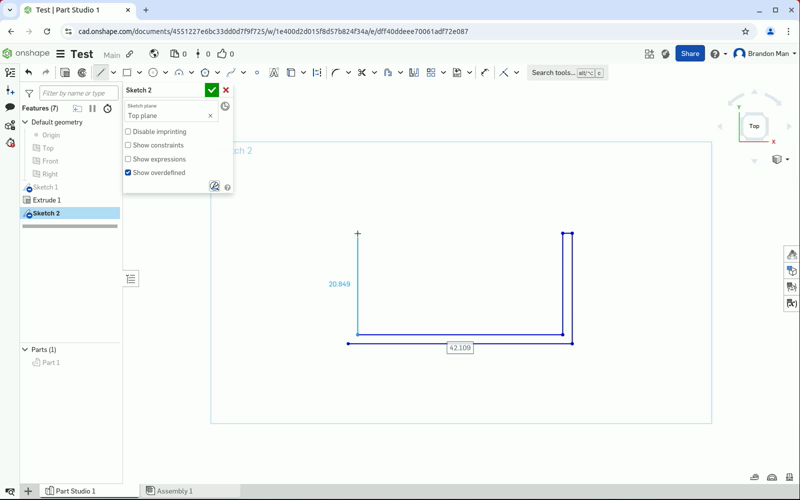
key_up(shift)
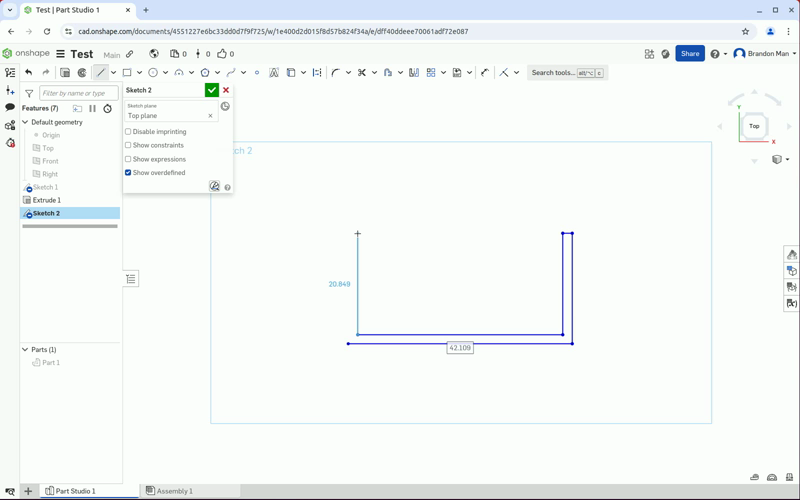
key_down(shift)
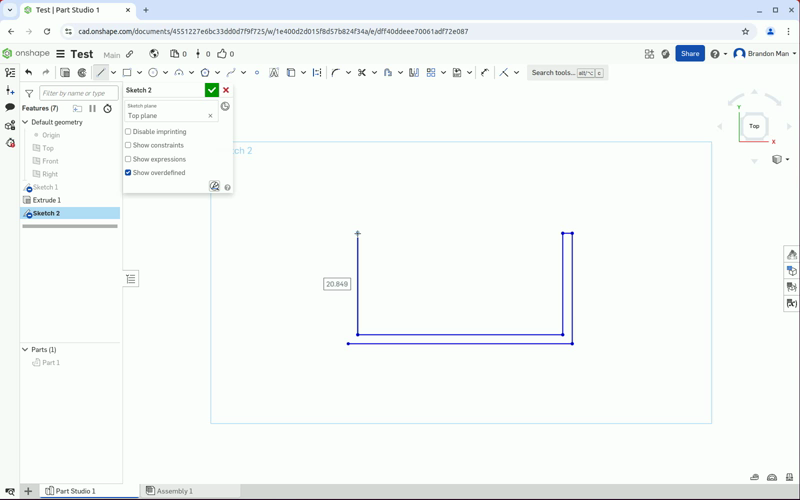
mouse_move(387, 233)
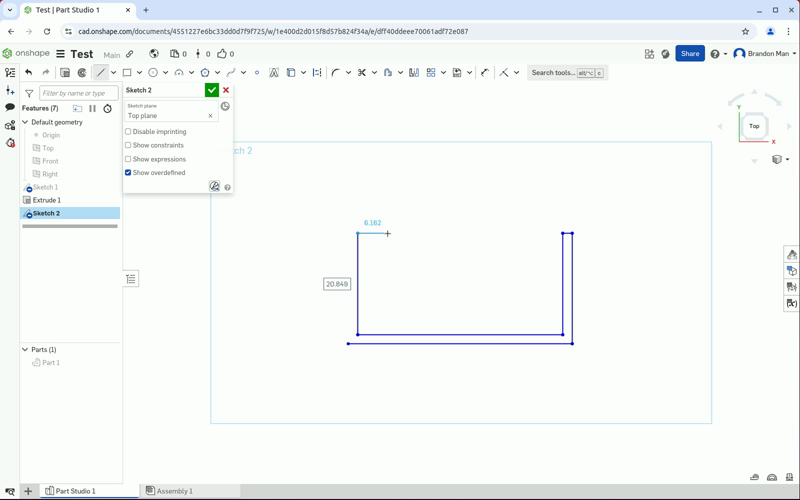
mouse_move(348, 233)
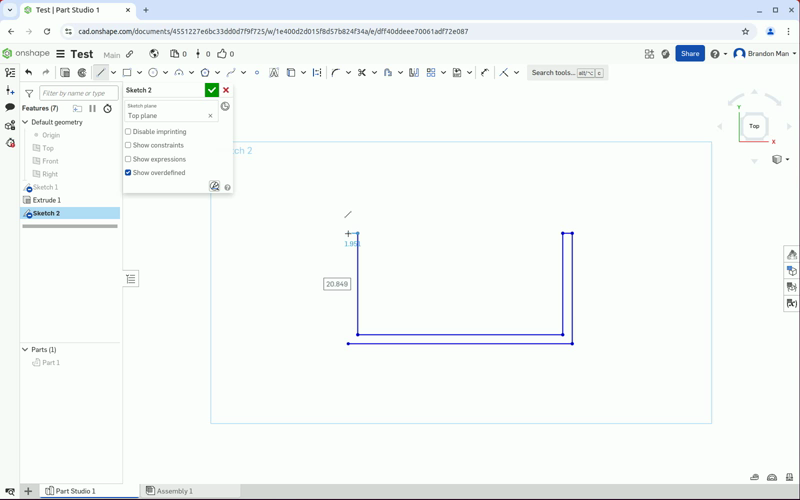
click(348, 233)
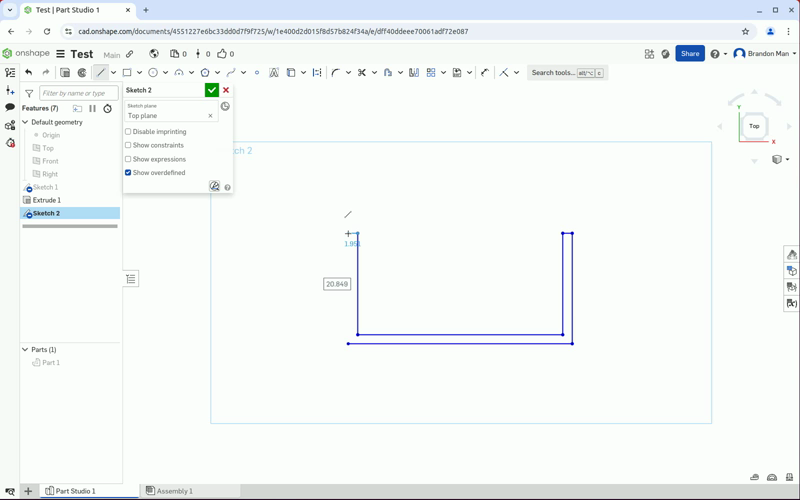
key_up(shift)
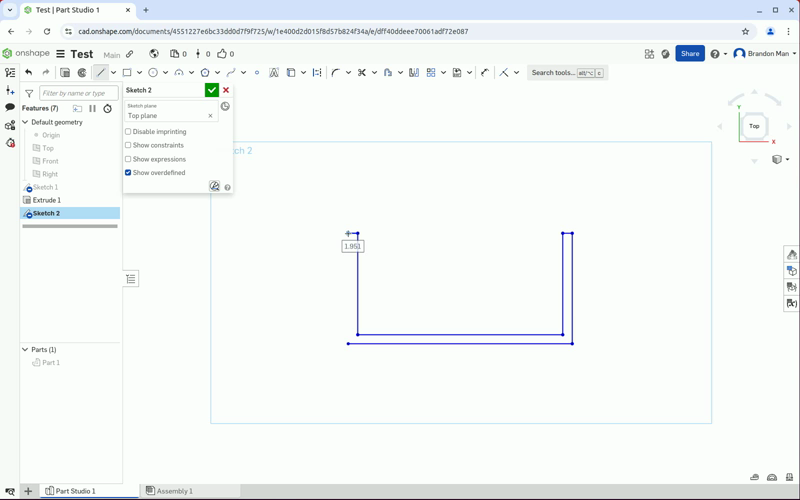
key_down(shift)
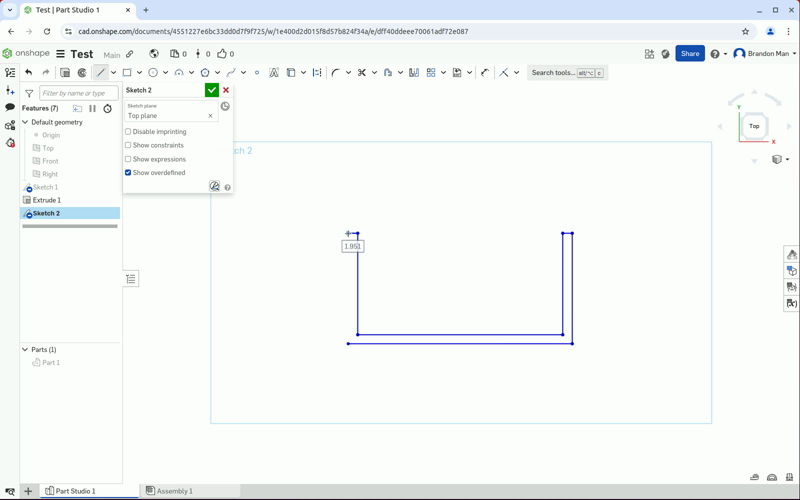
mouse_move(348, 343)
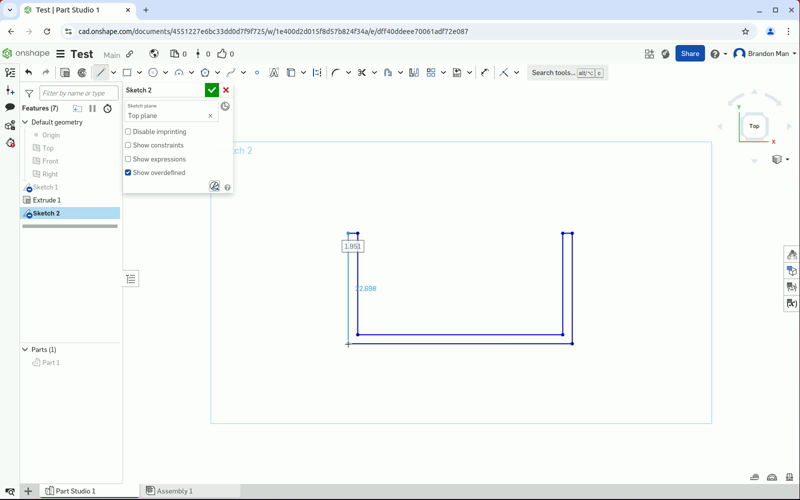
key_up(shift)
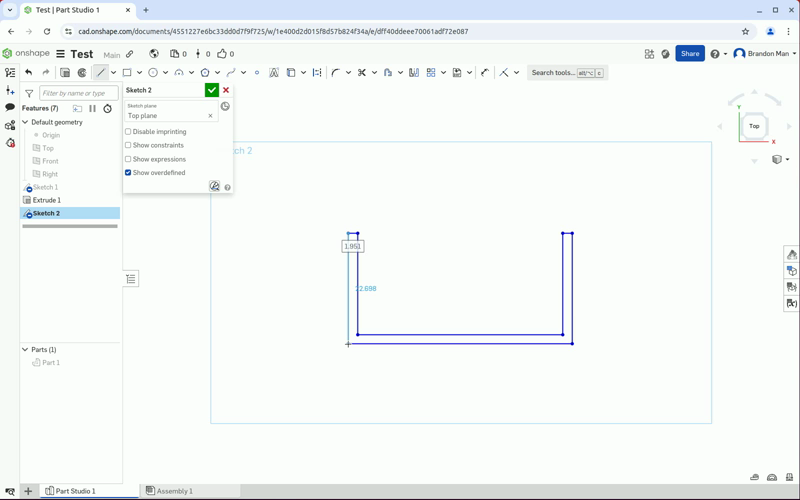
click(348, 343)
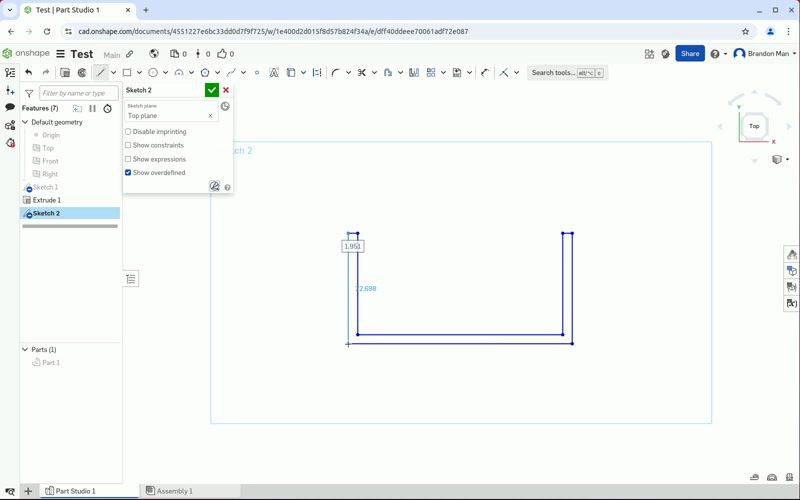
key(esc)
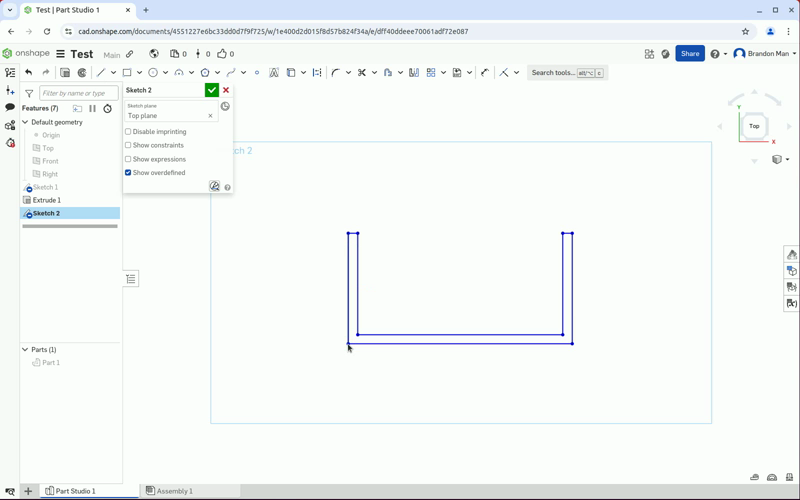
mouse_move(354, 274)
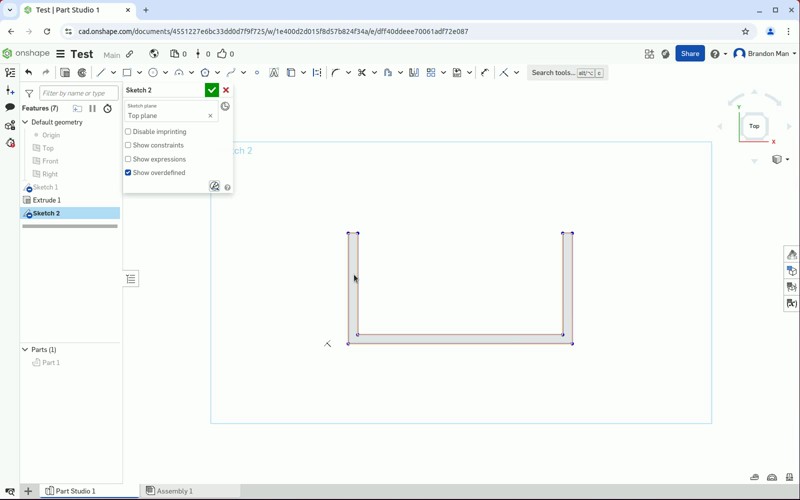
click(354, 274)
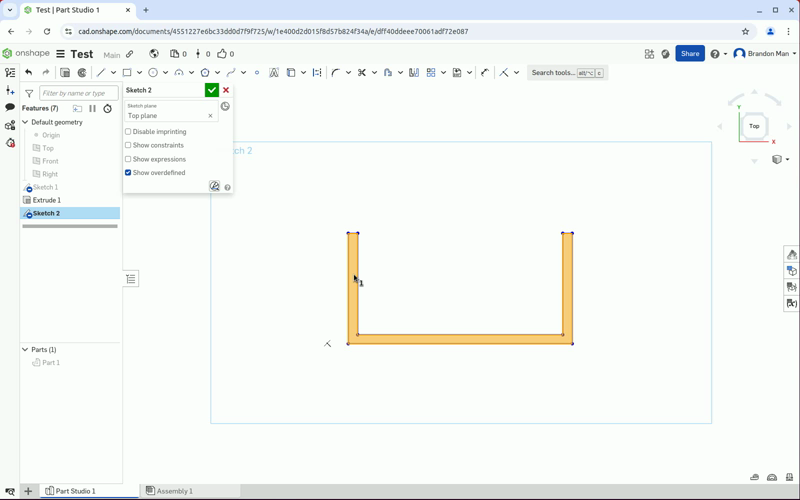
mouse_move(73, 352)
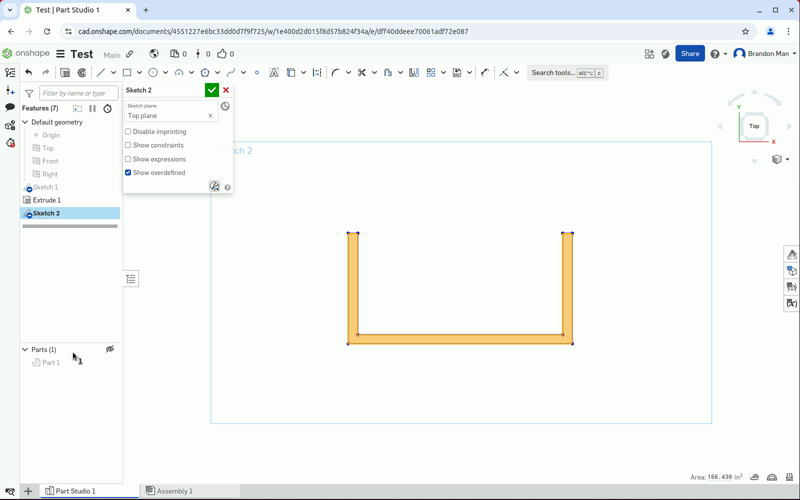
key(shift+y)
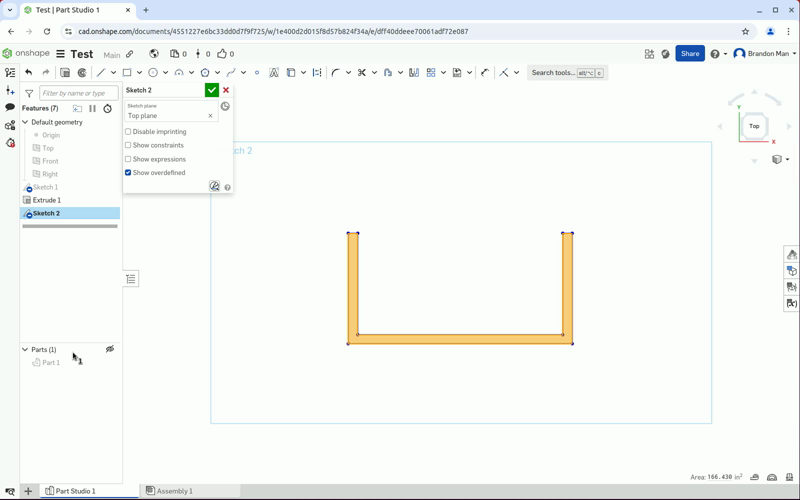
key(shift+e)
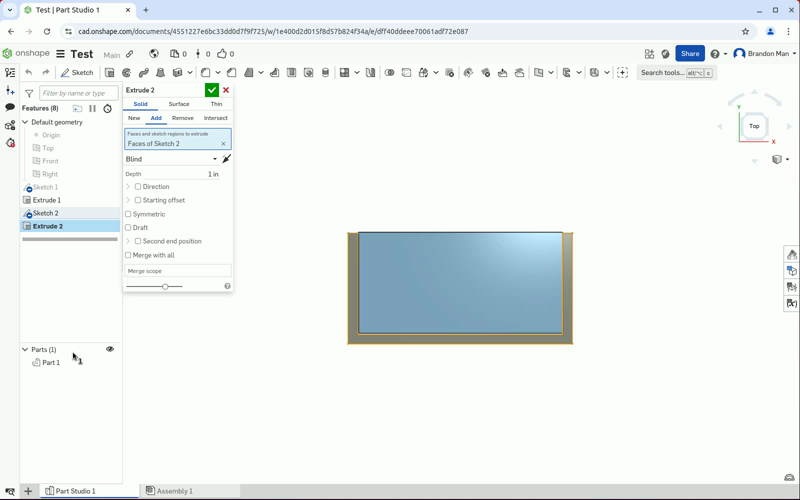
mouse_move(143, 106)
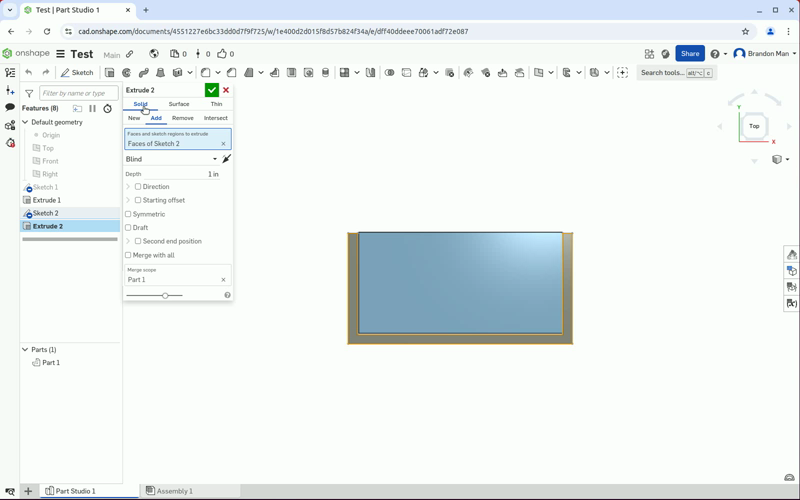
click(143, 106)
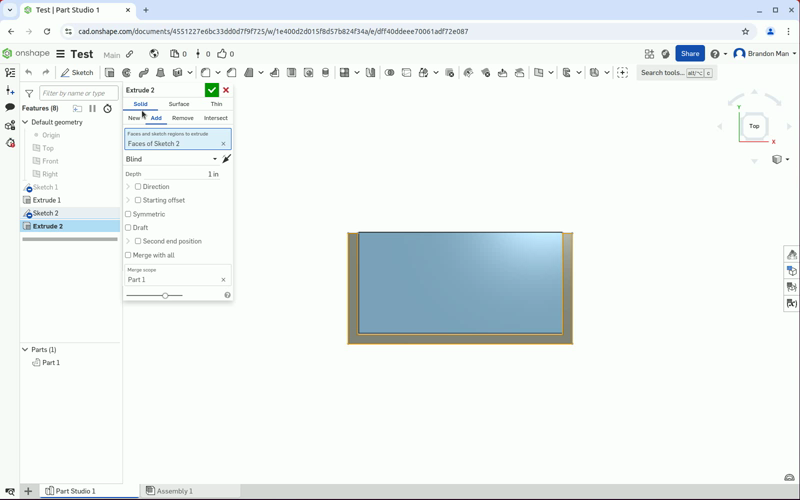
mouse_move(137, 120)
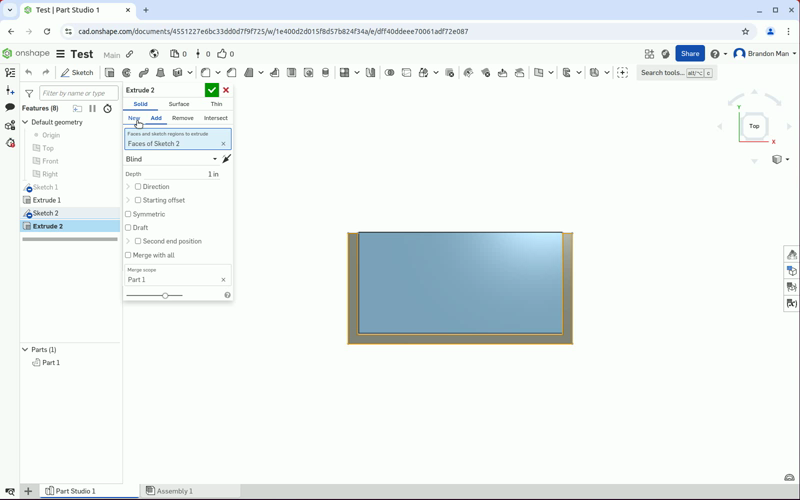
click(137, 120)
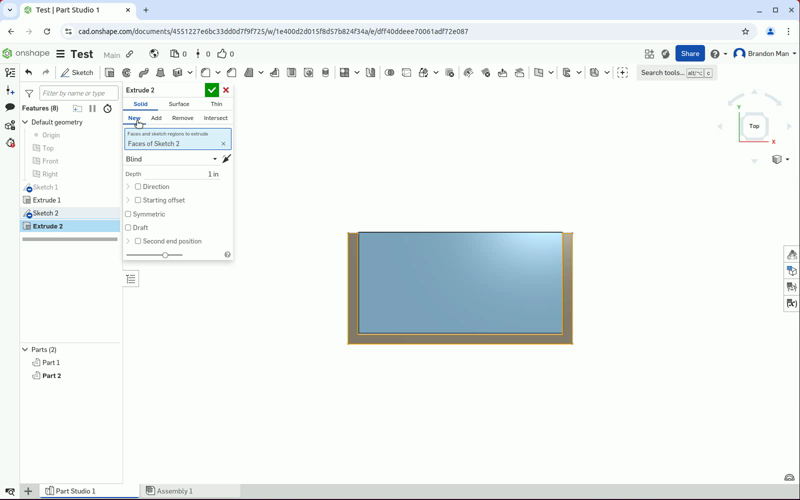
key(tab, 4)
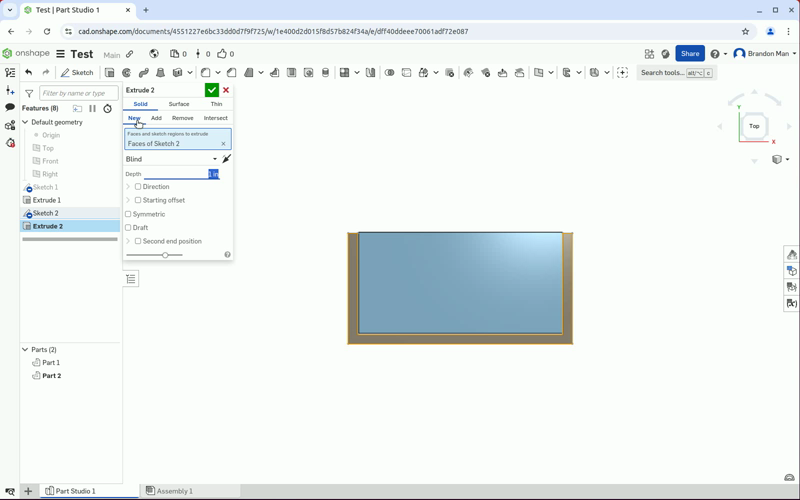
text(12.517)
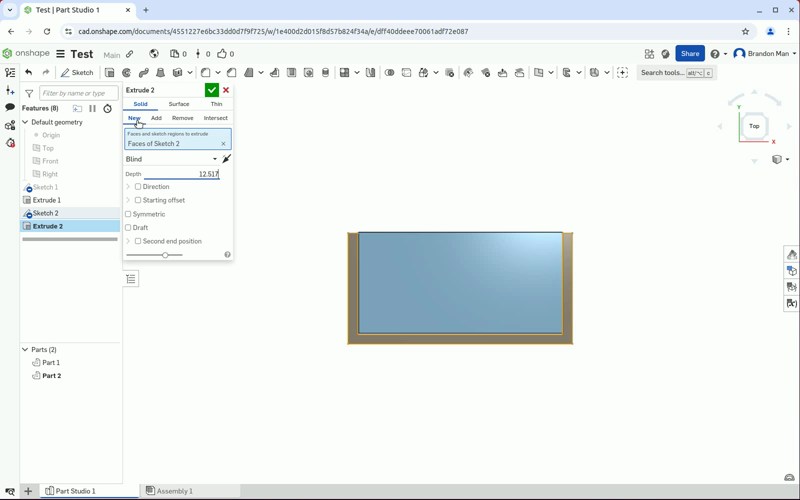
key(enter)
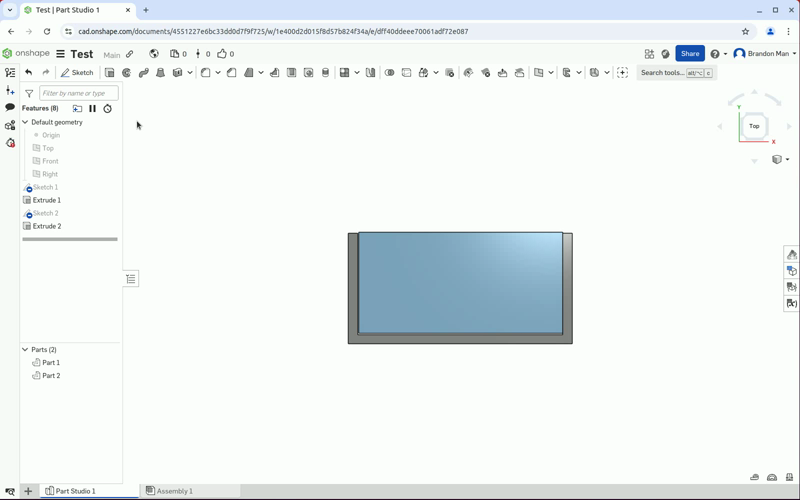
key(shift+h)
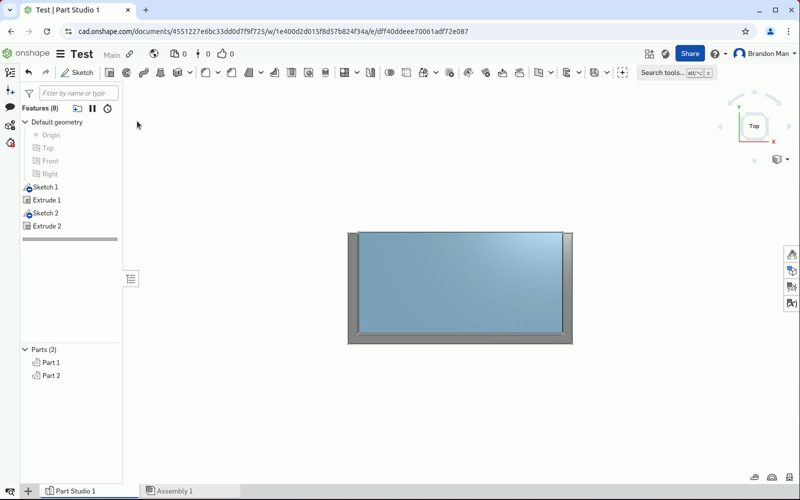
key(shift+h)
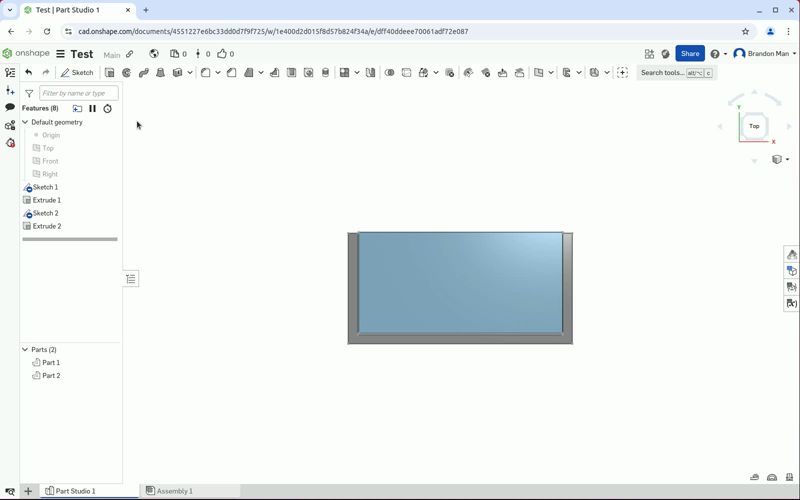
key(shift+7)
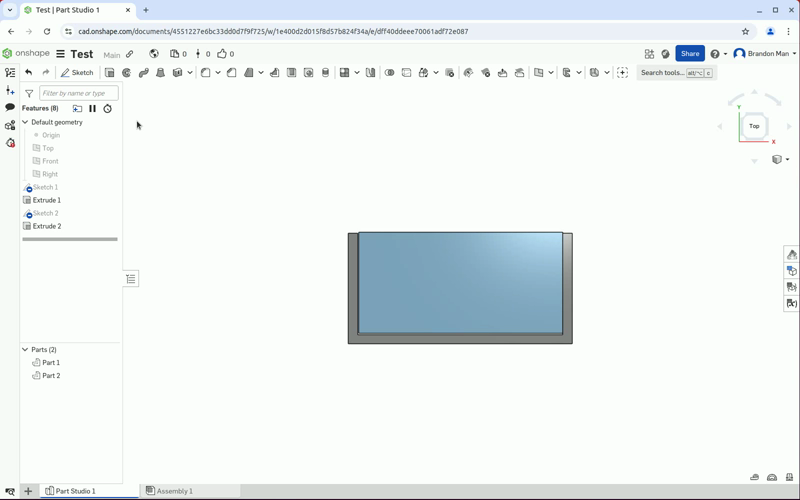
key(up, 3)
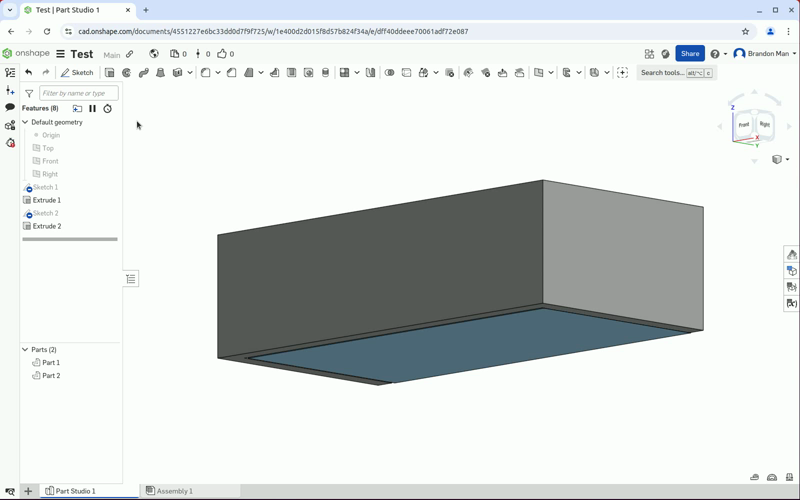
key(left, 3)
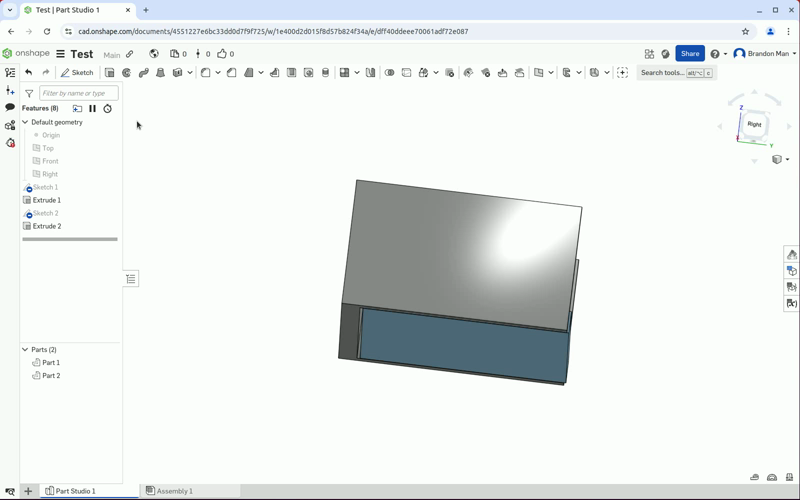
key(right, 3)
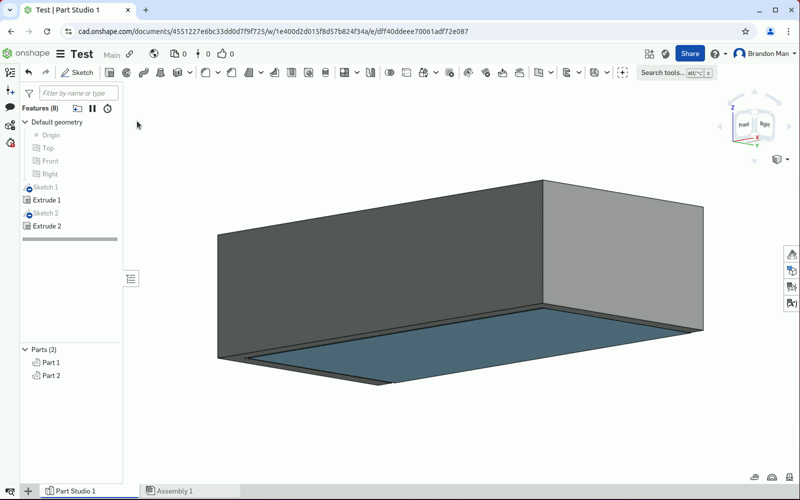
key(down, 3)
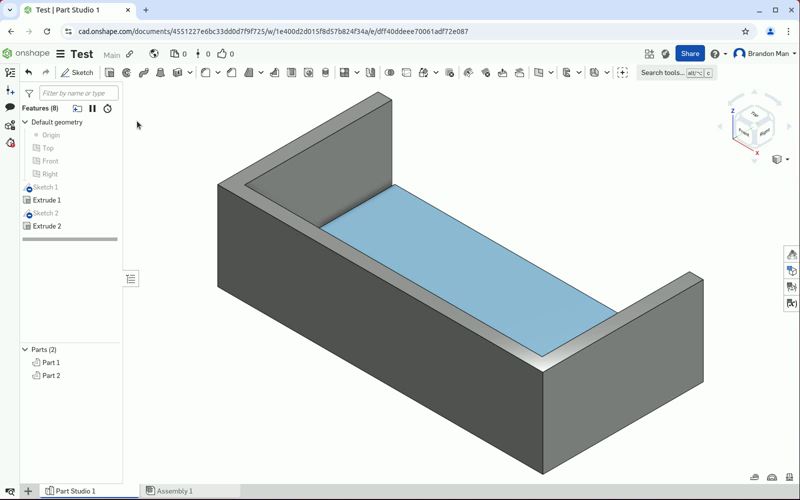
mouse_move(73, 189)
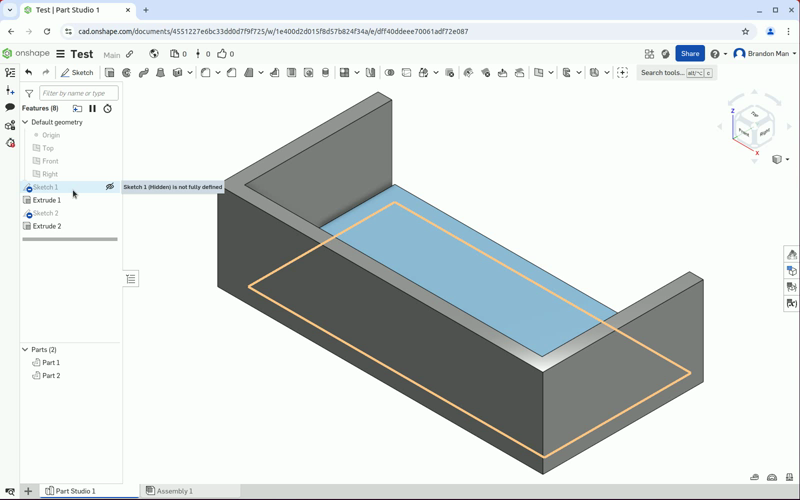
click(73, 189)